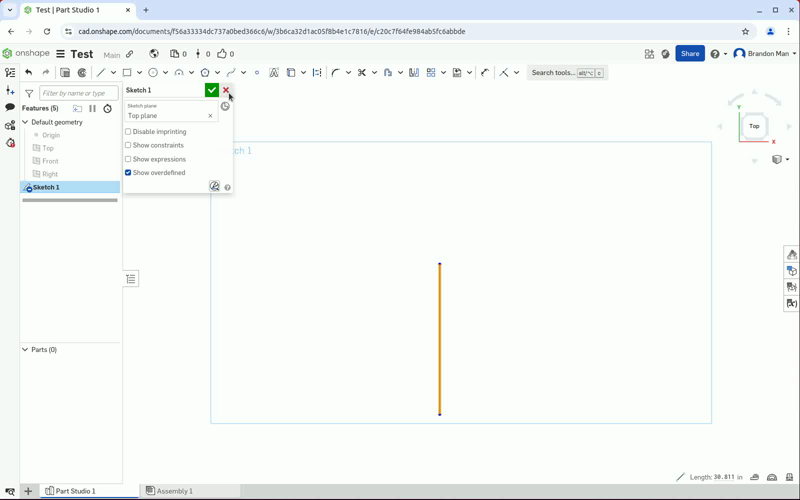
key(shift+h)
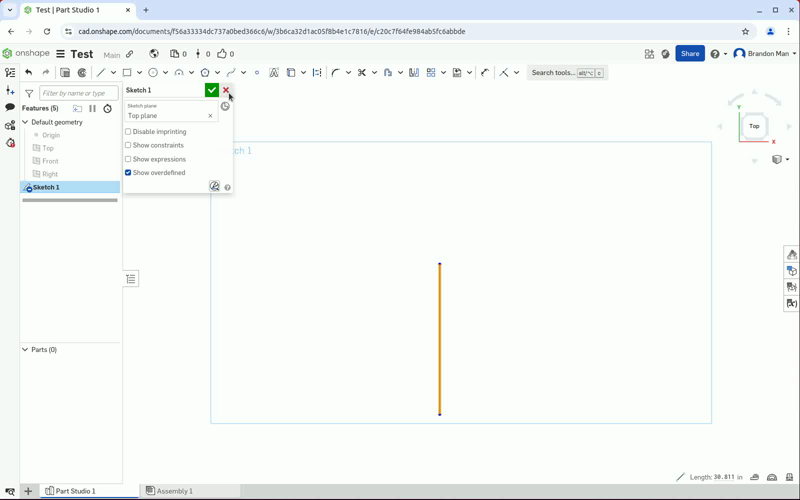
key(shift+s)
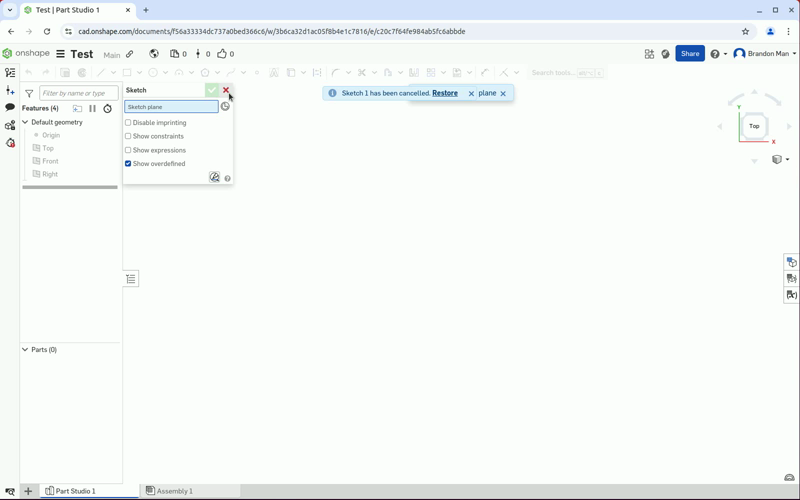
mouse_move(73, 150)
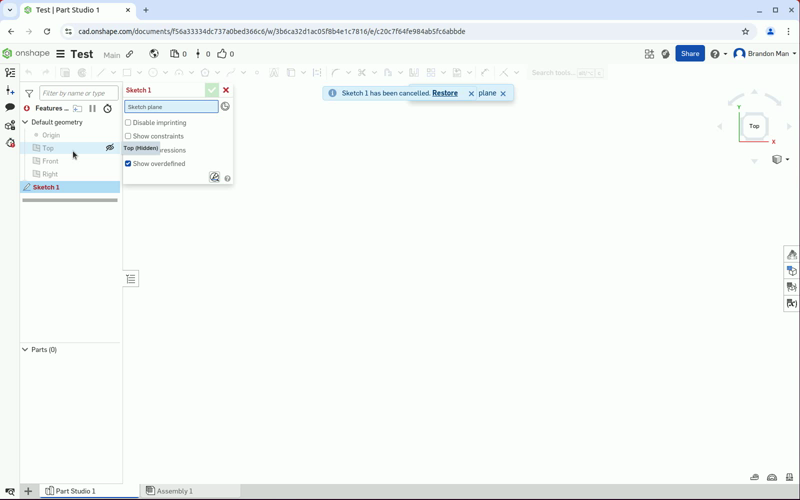
click(73, 150)
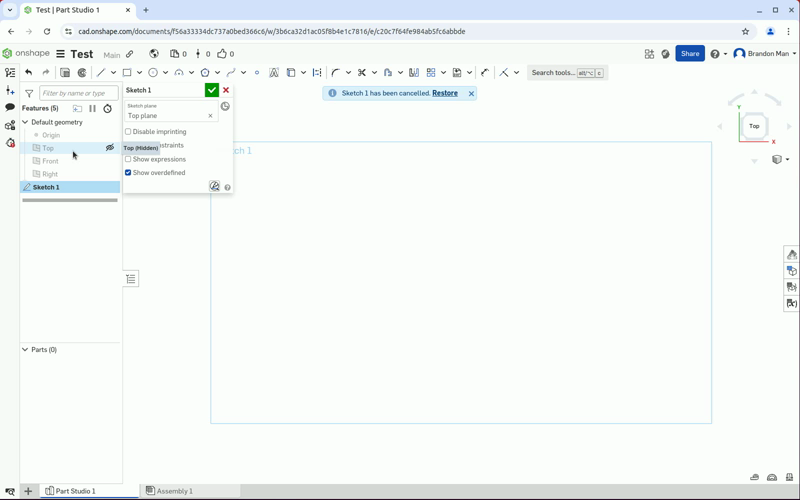
mouse_move(73, 352)
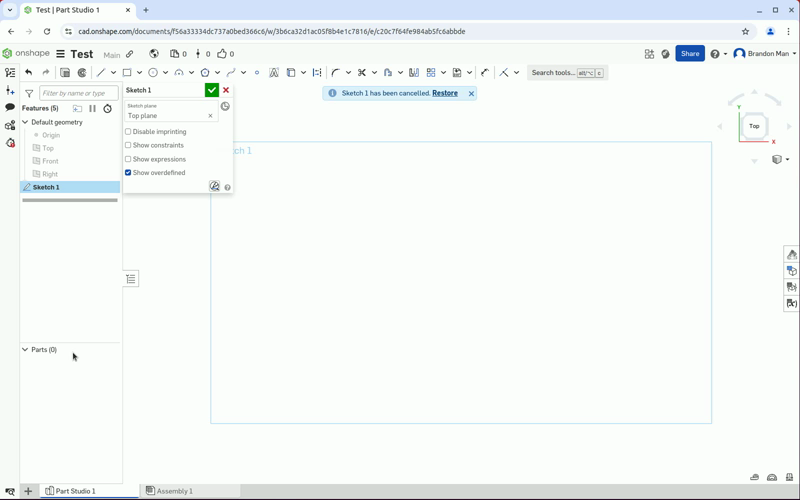
key(y)
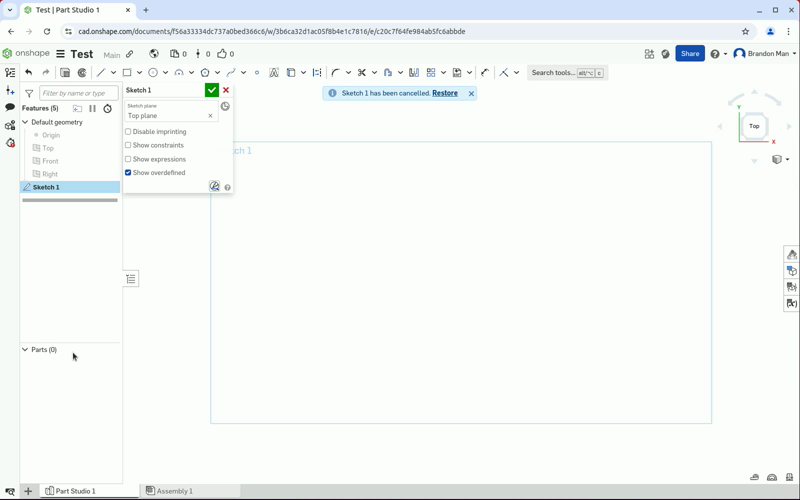
key(l)
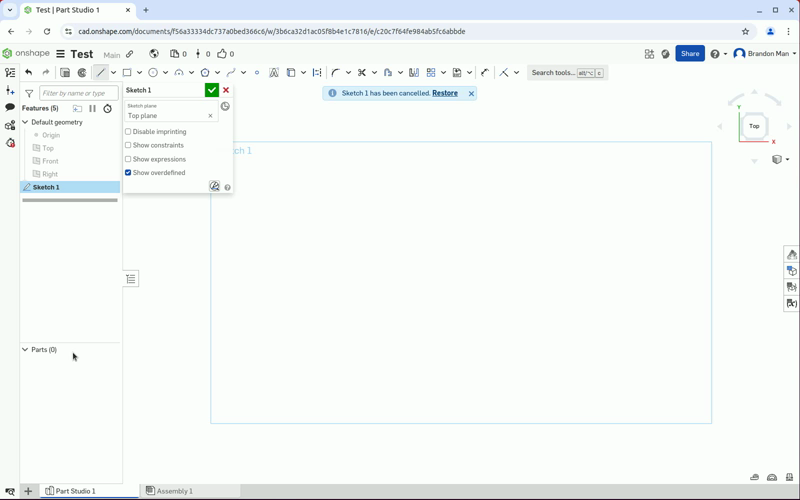
key_down(shift)
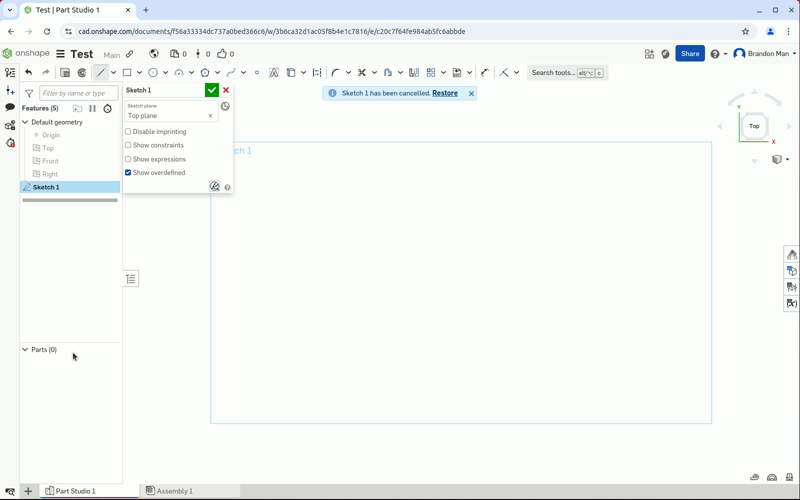
mouse_move(423, 245)
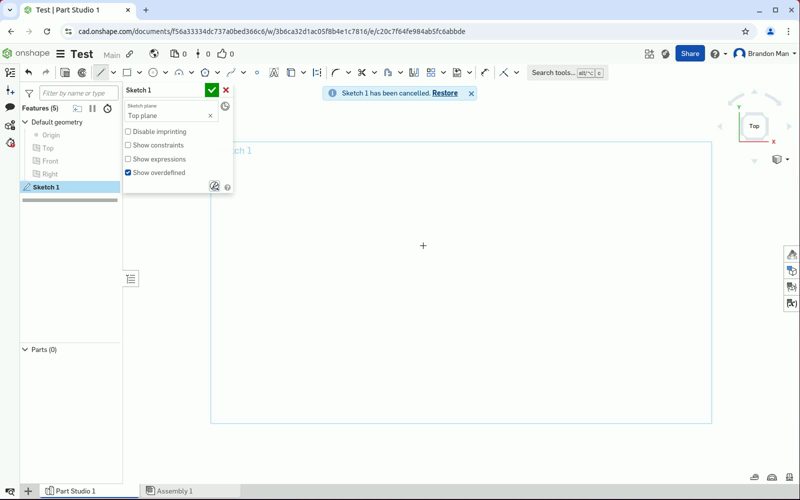
click(423, 245)
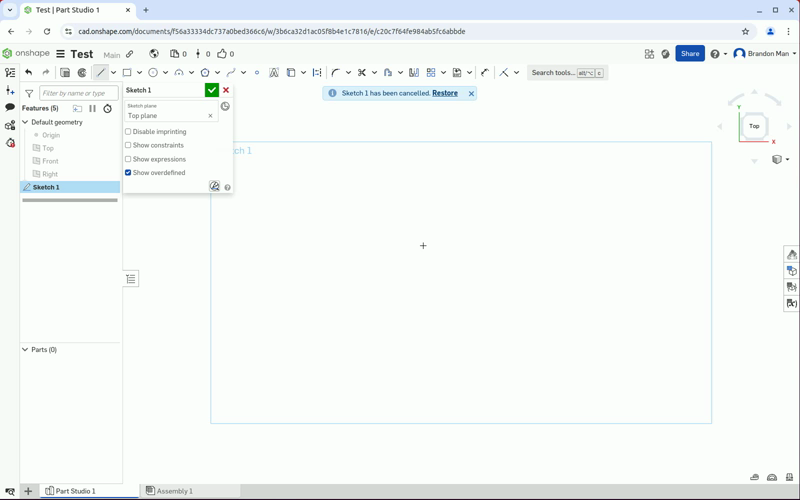
key_up(shift)
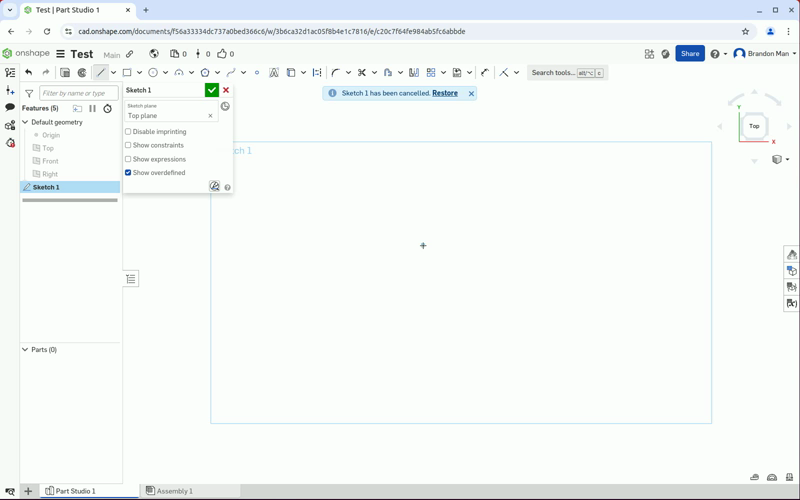
key_down(shift)
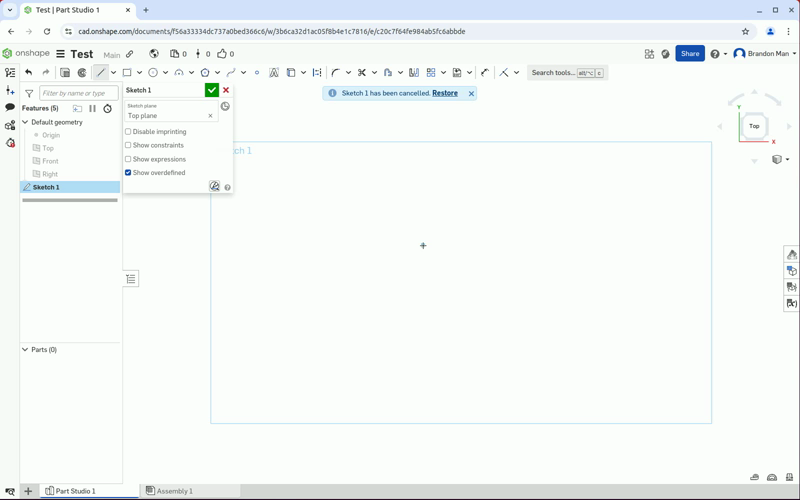
mouse_move(453, 245)
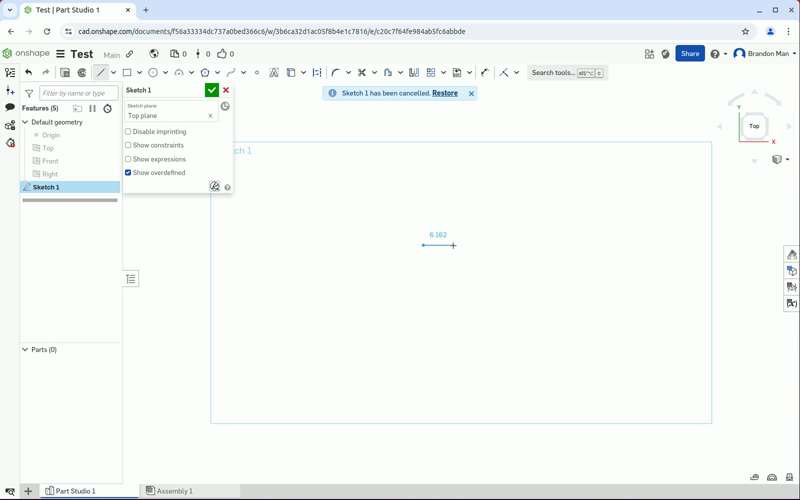
mouse_move(461, 245)
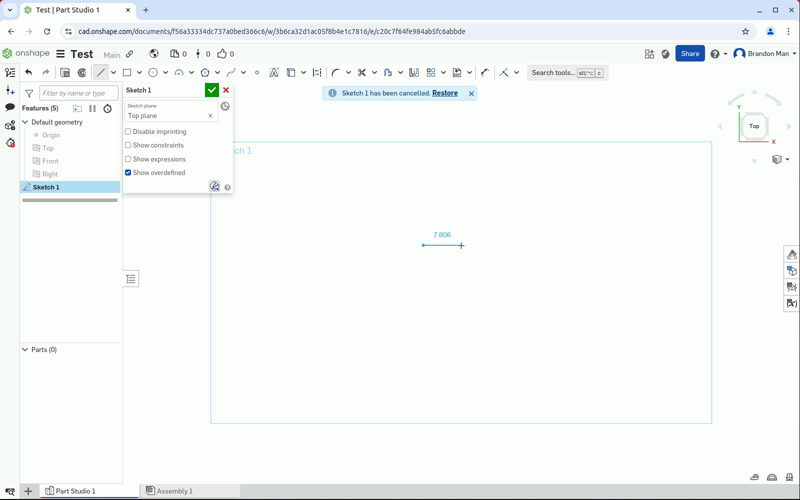
click(461, 245)
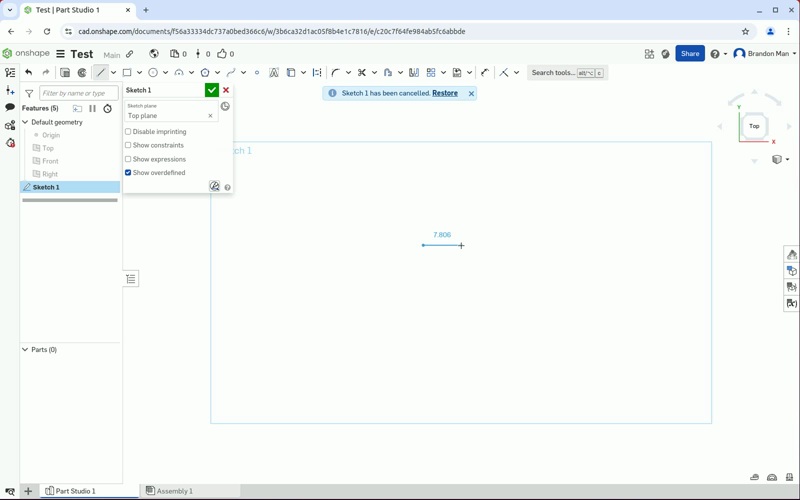
key_up(shift)
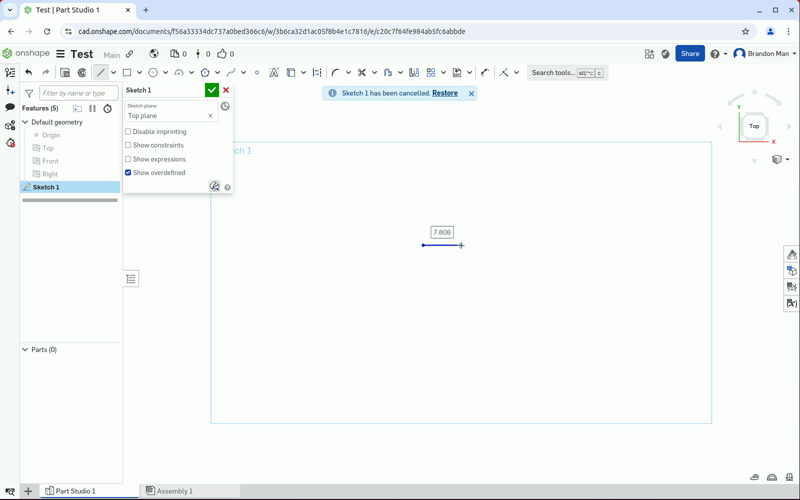
key_down(shift)
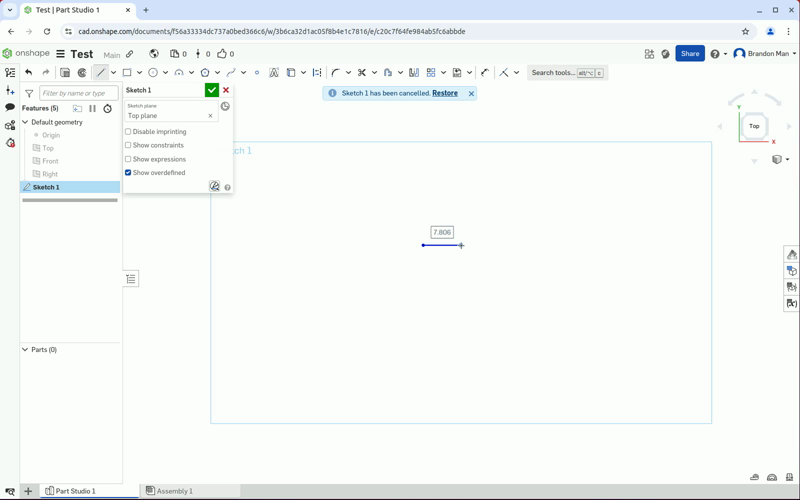
mouse_move(491, 245)
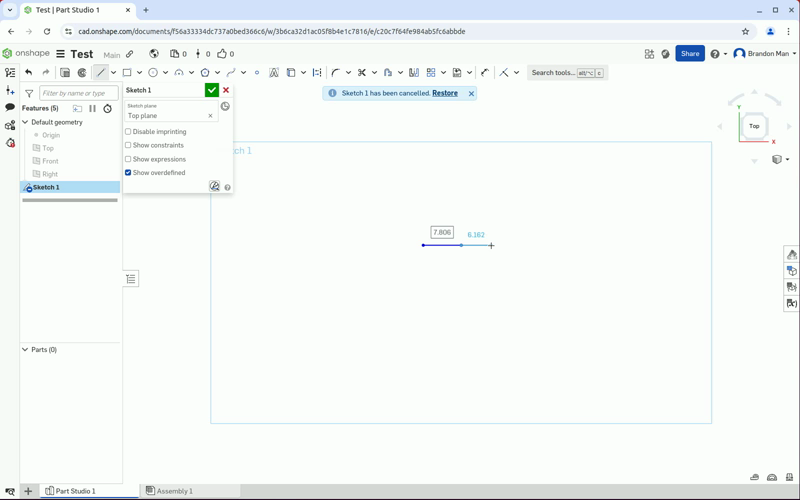
mouse_move(498, 245)
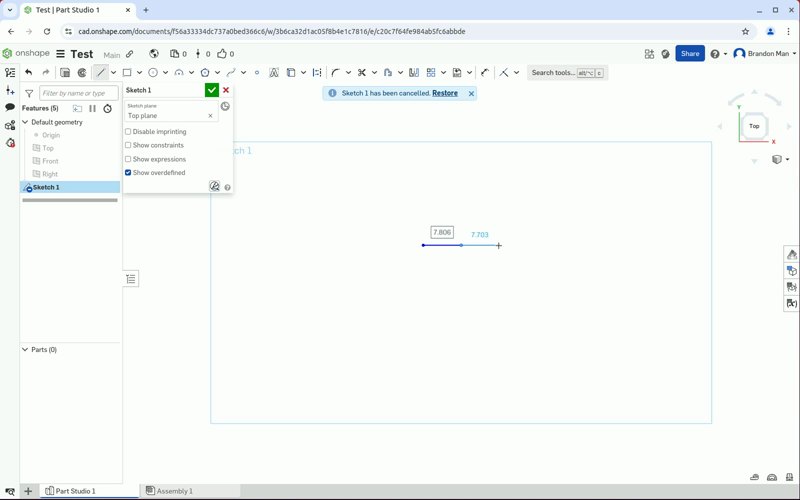
click(498, 245)
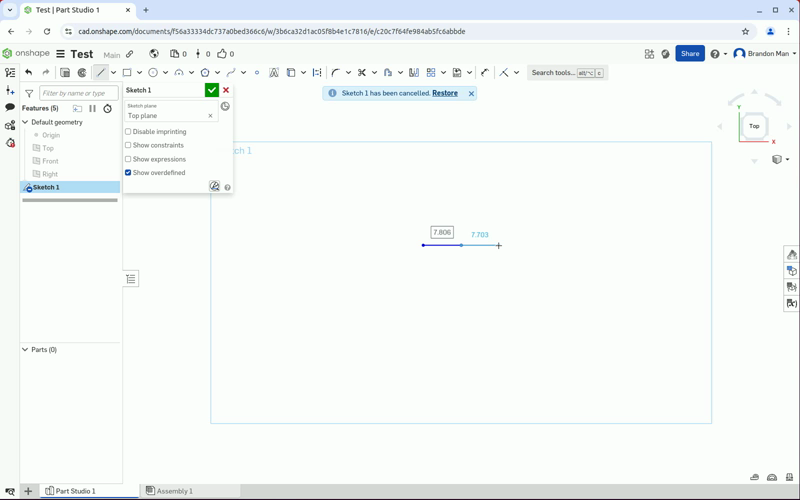
key_up(shift)
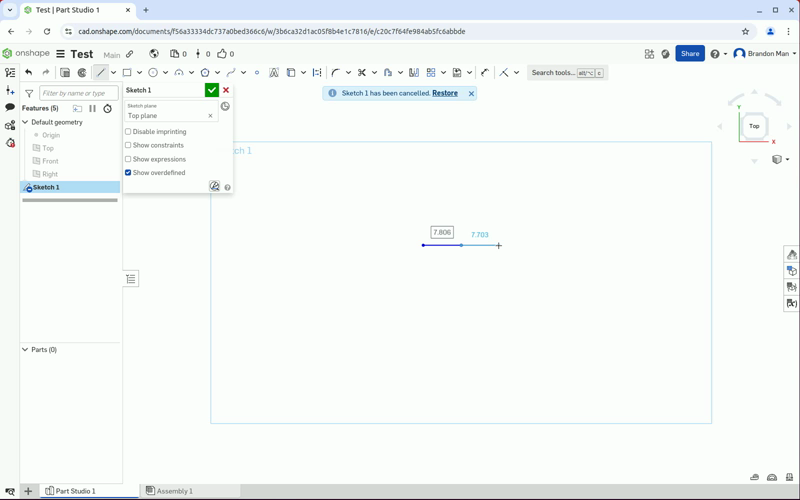
key_down(shift)
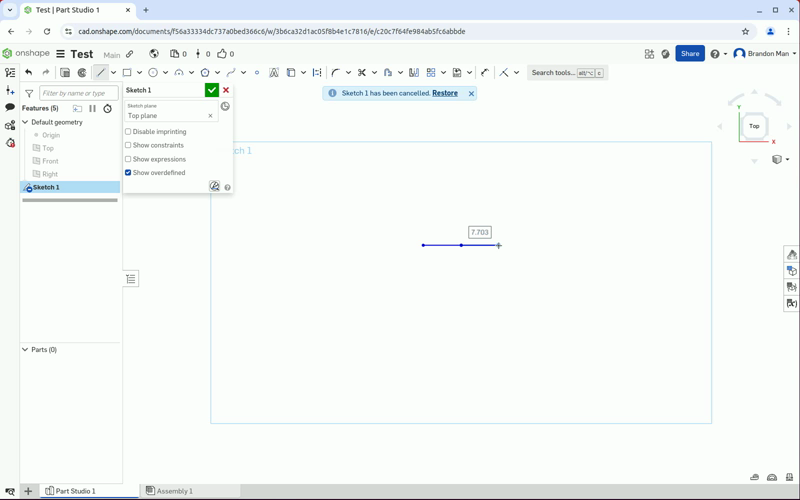
mouse_move(498, 170)
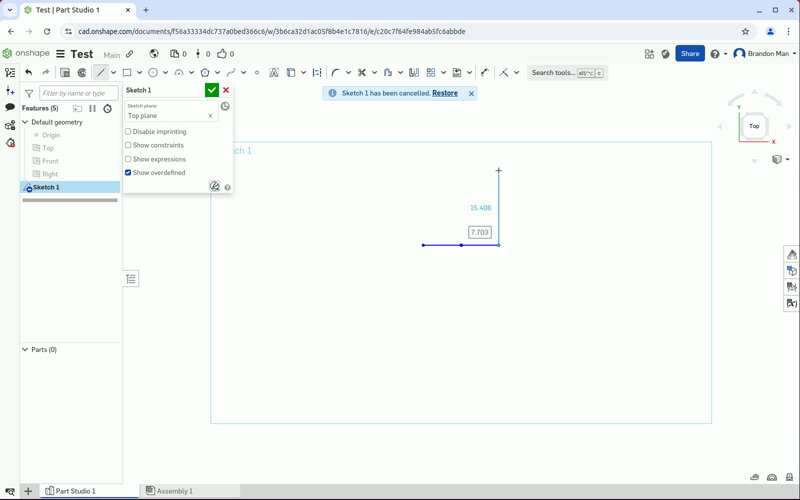
click(498, 170)
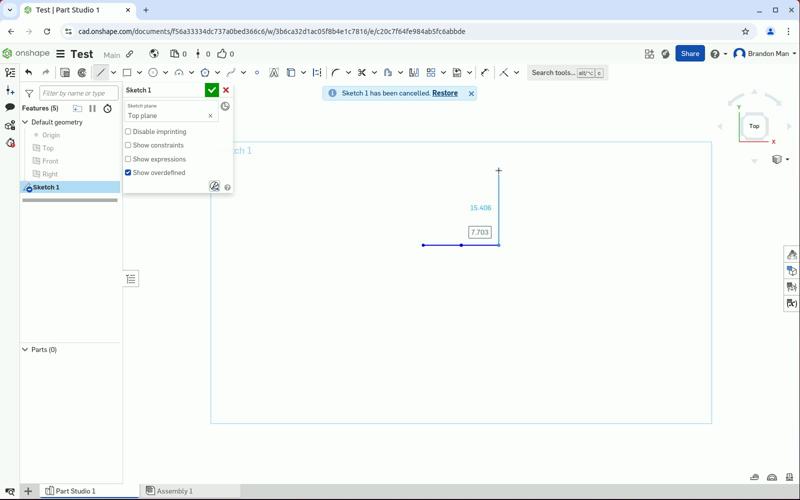
key_up(shift)
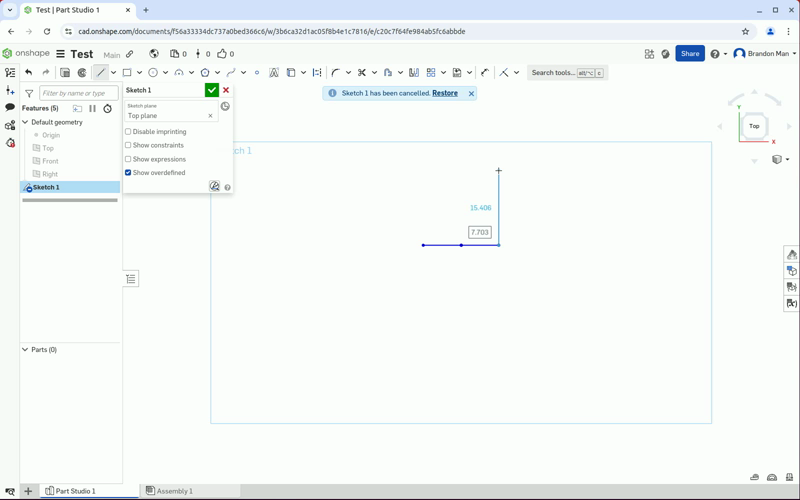
key_down(shift)
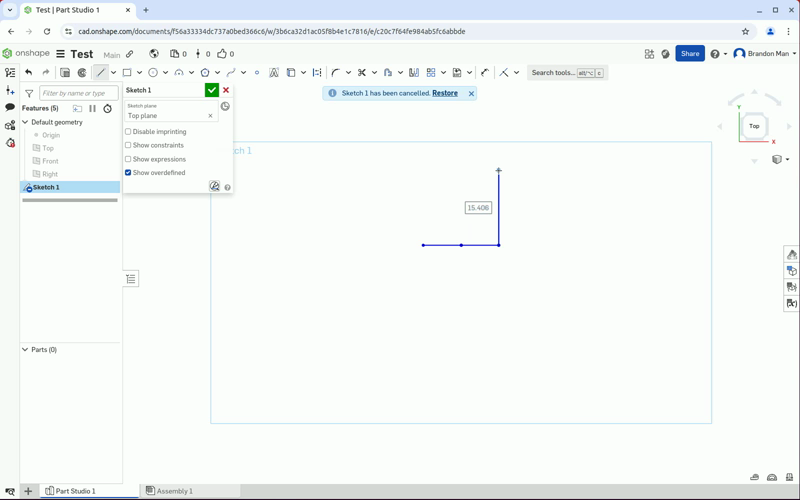
mouse_move(423, 170)
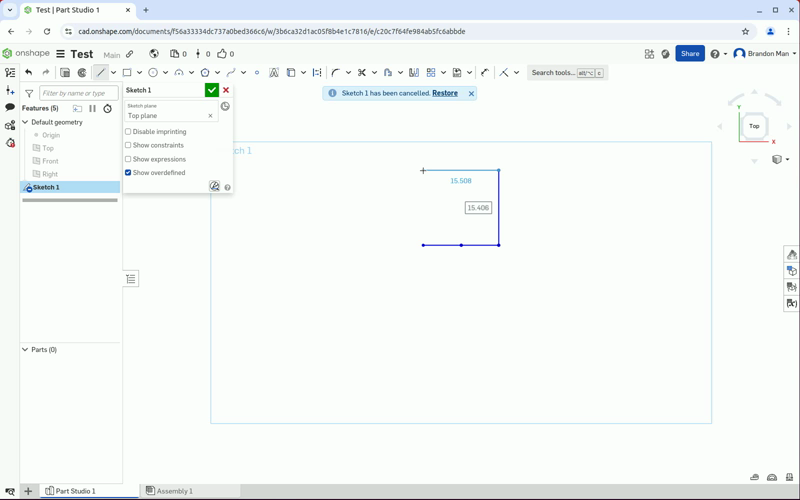
click(423, 170)
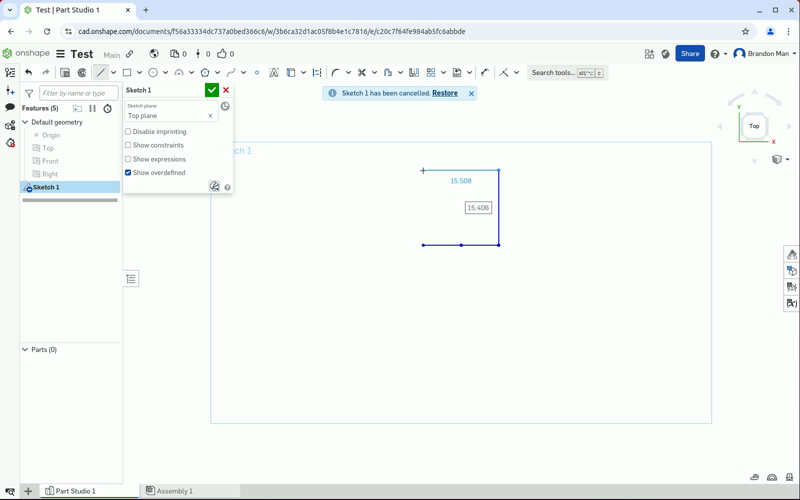
key_up(shift)
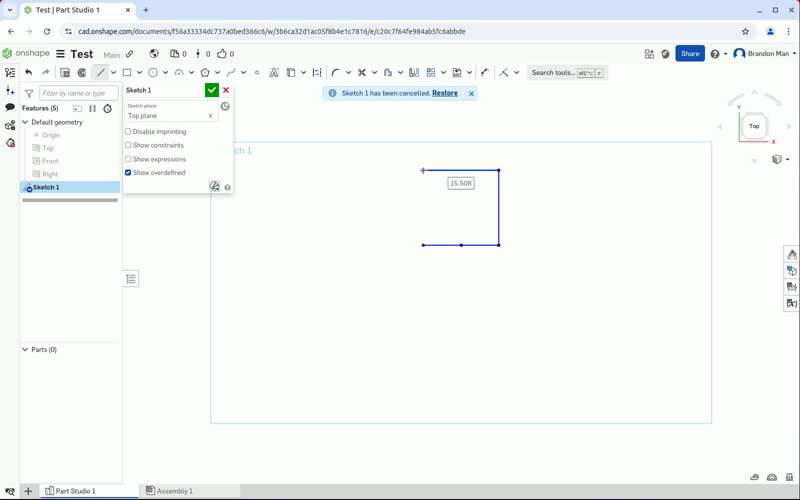
key_down(shift)
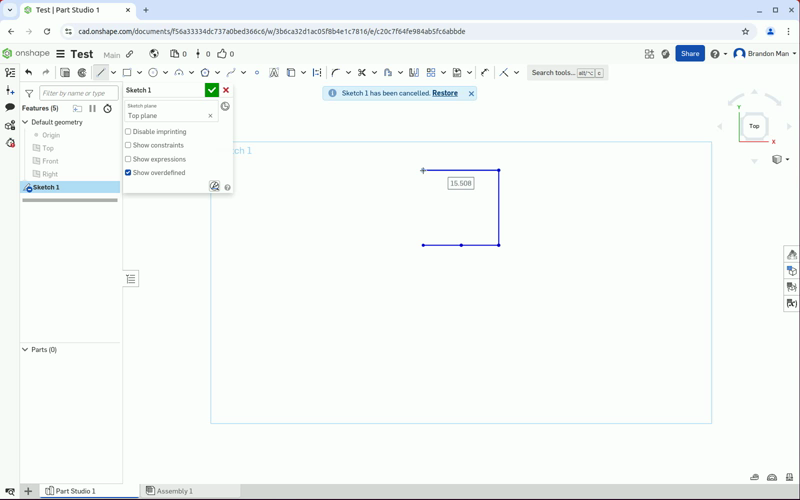
mouse_move(423, 245)
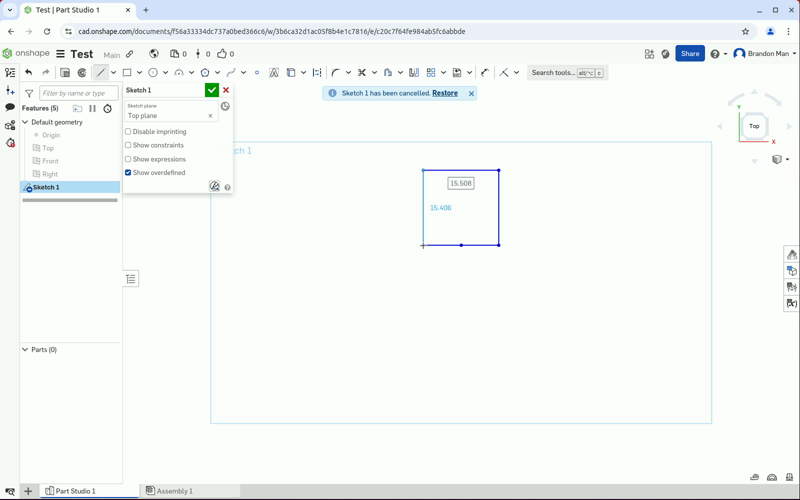
key_up(shift)
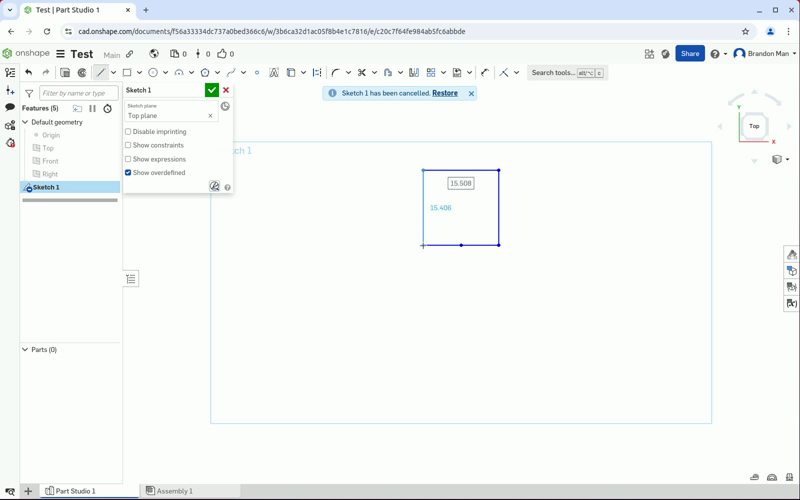
click(423, 245)
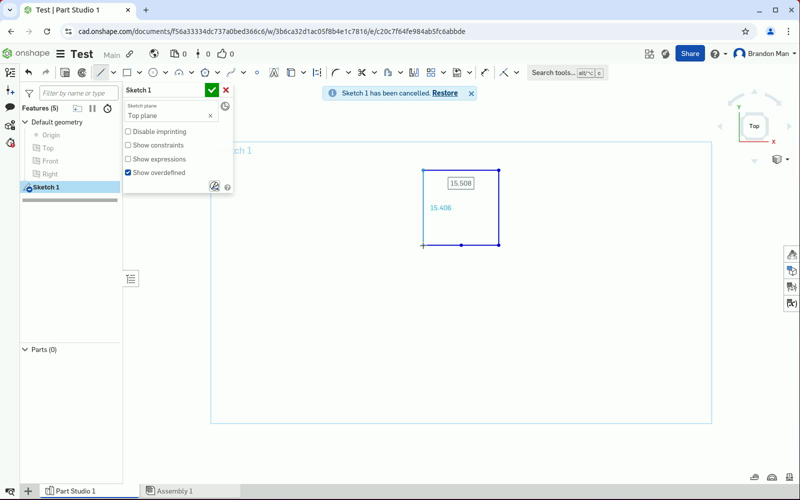
key(esc)
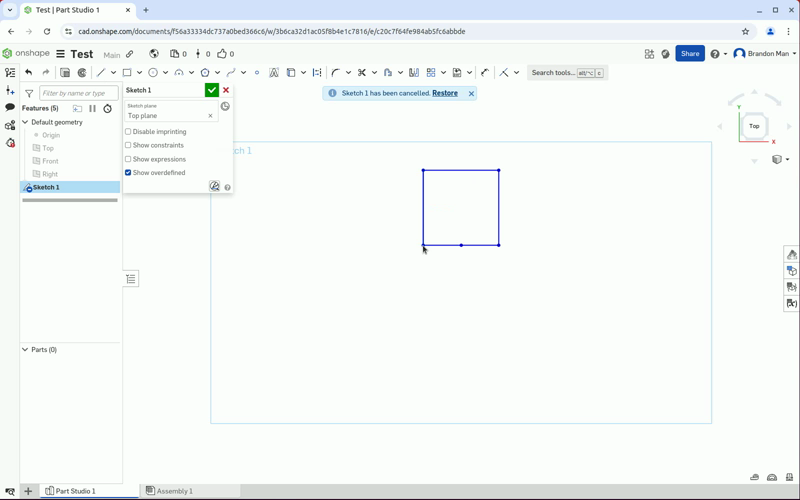
mouse_move(446, 200)
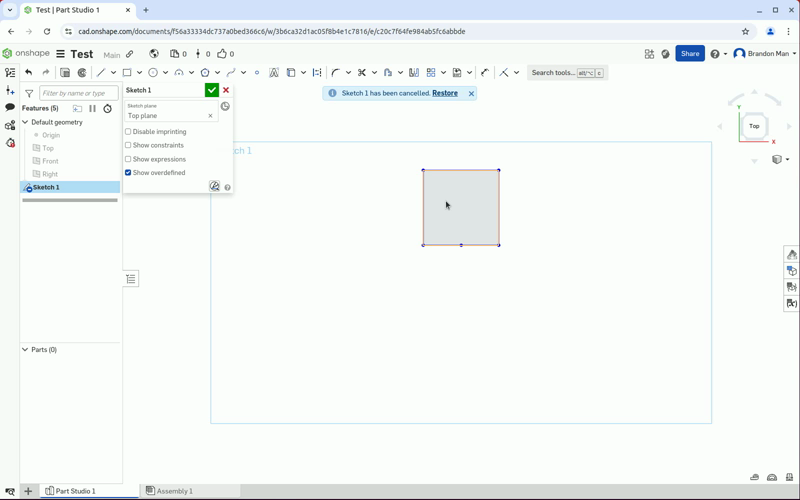
click(446, 200)
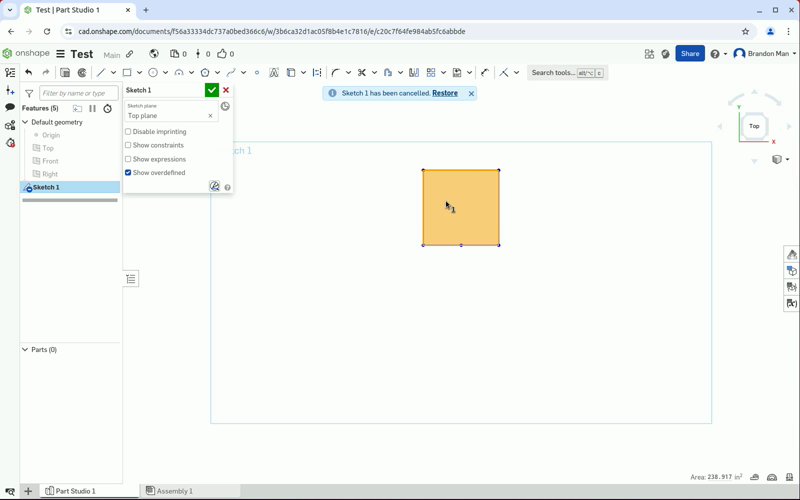
mouse_move(73, 352)
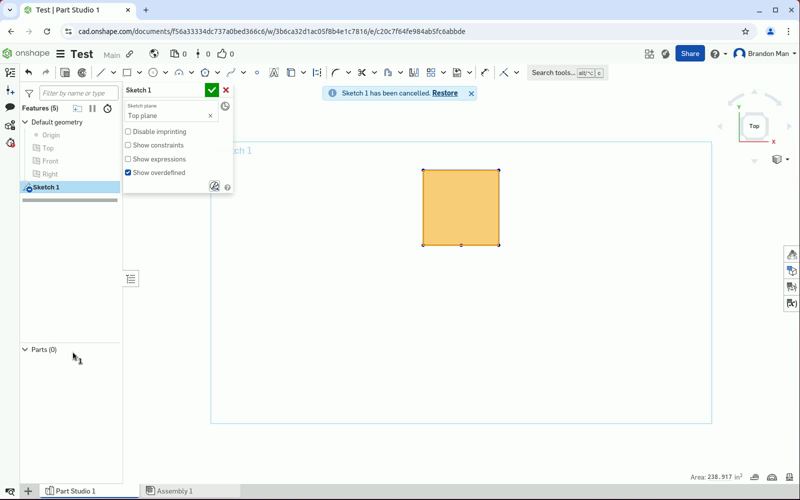
key(shift+y)
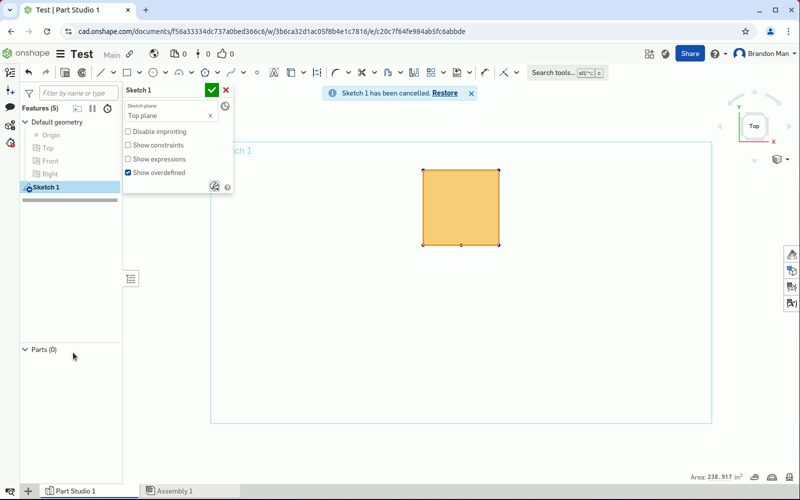
key(shift+e)
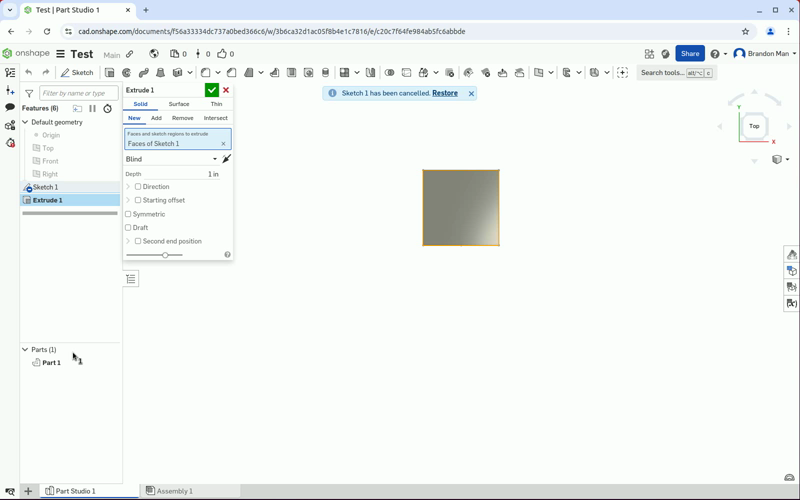
mouse_move(143, 106)
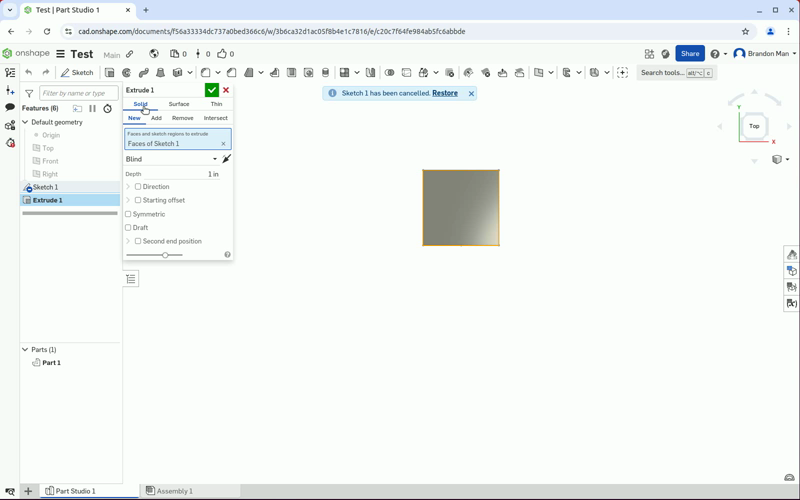
click(143, 106)
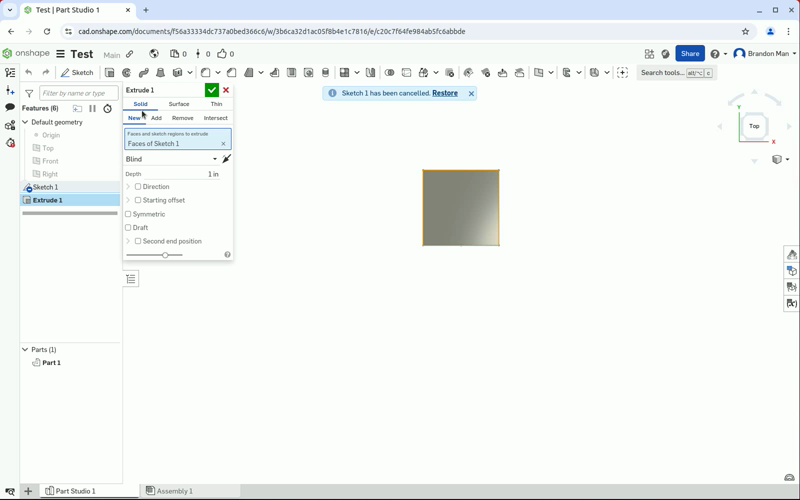
mouse_move(137, 120)
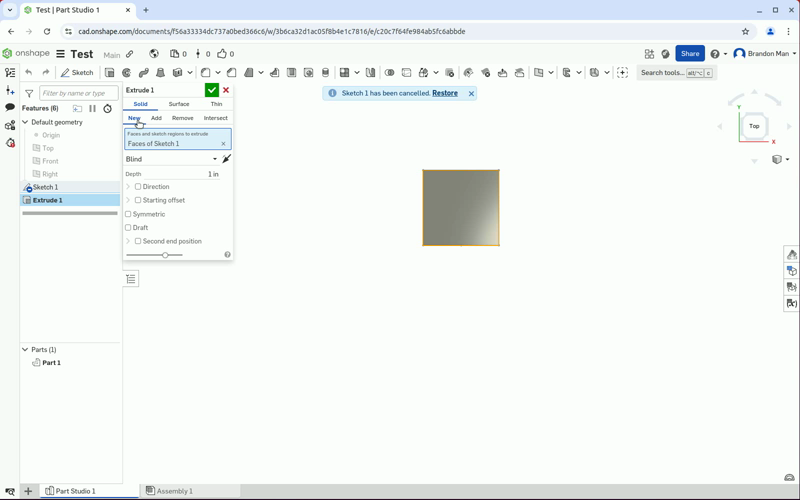
click(137, 120)
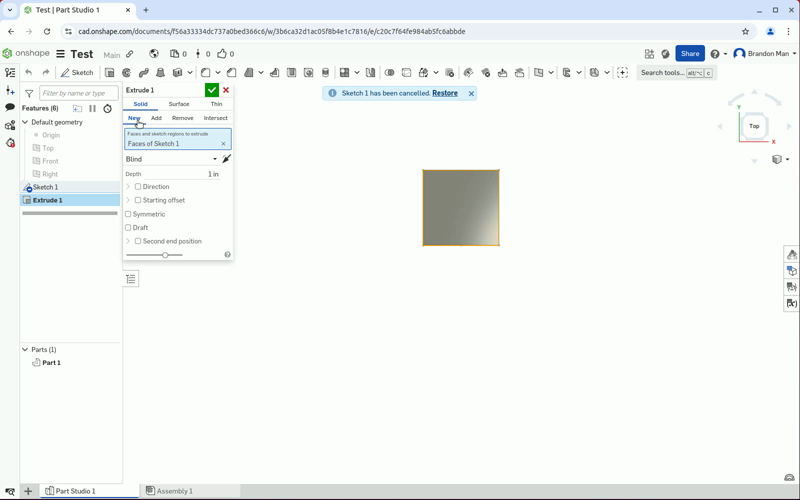
key(tab, 4)
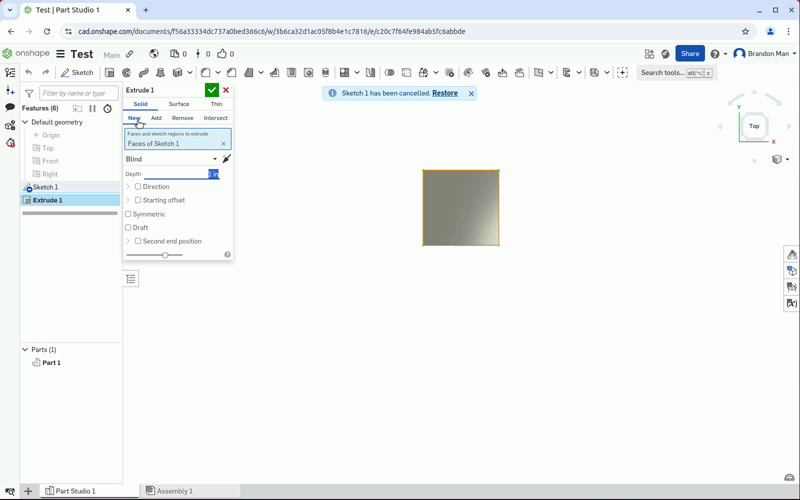
text(-23.108)
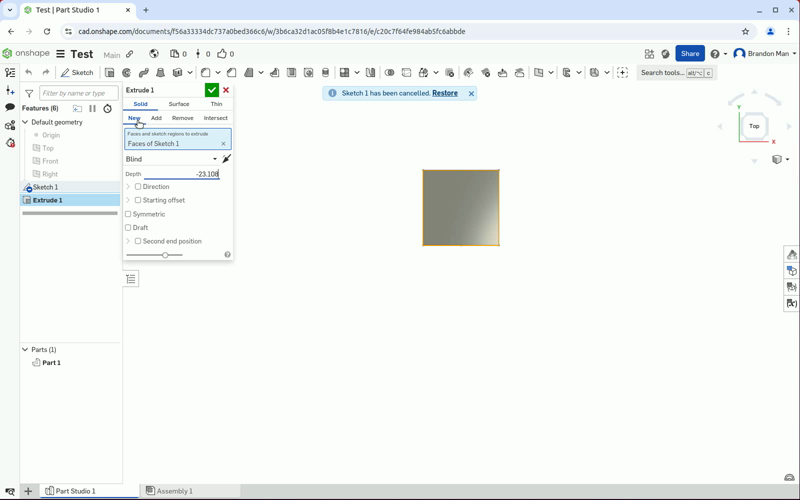
key(tab, 3)
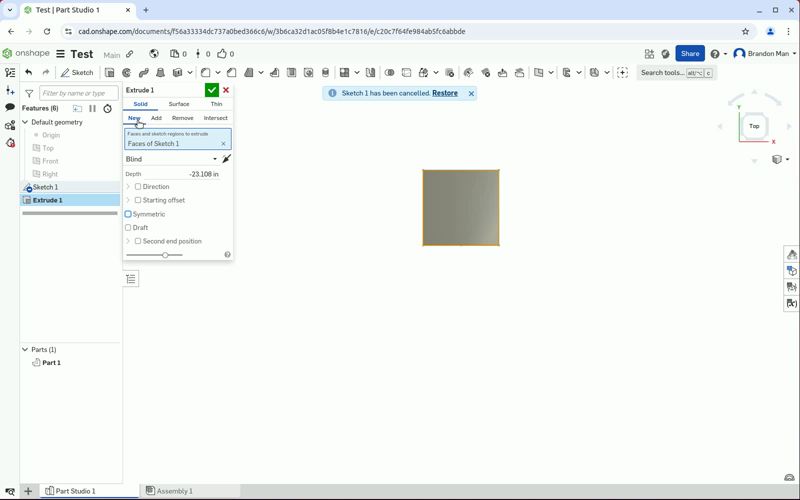
key(space)
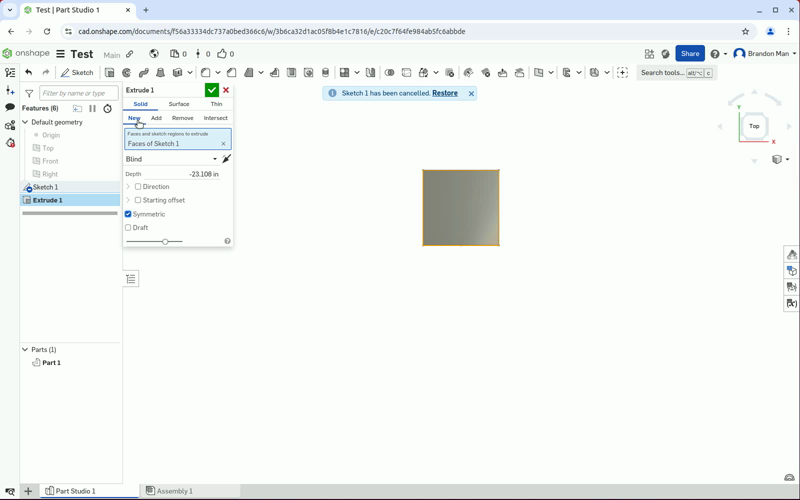
key(enter)
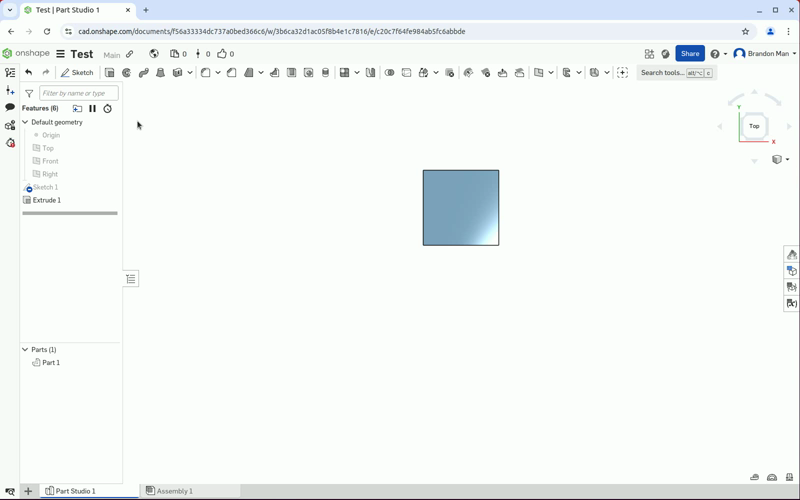
key(shift+h)
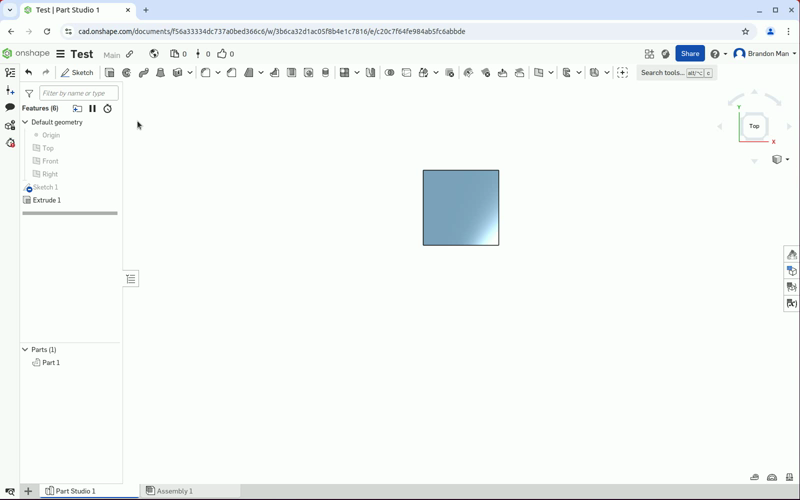
key(shift+h)
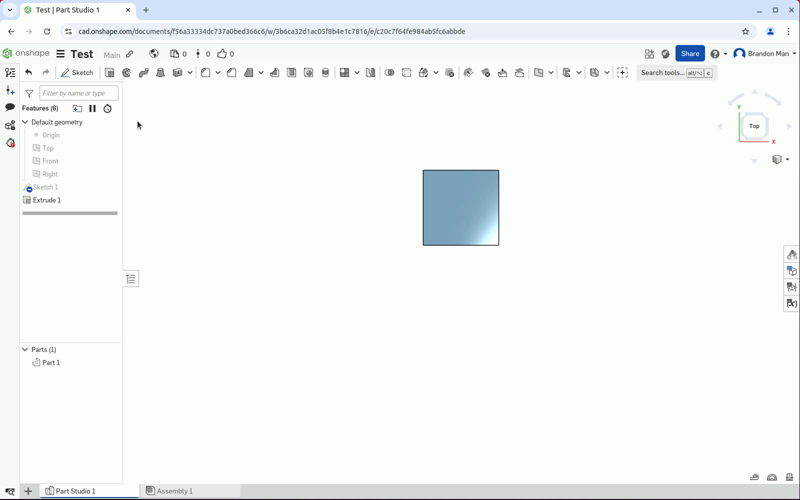
mouse_move(73, 189)
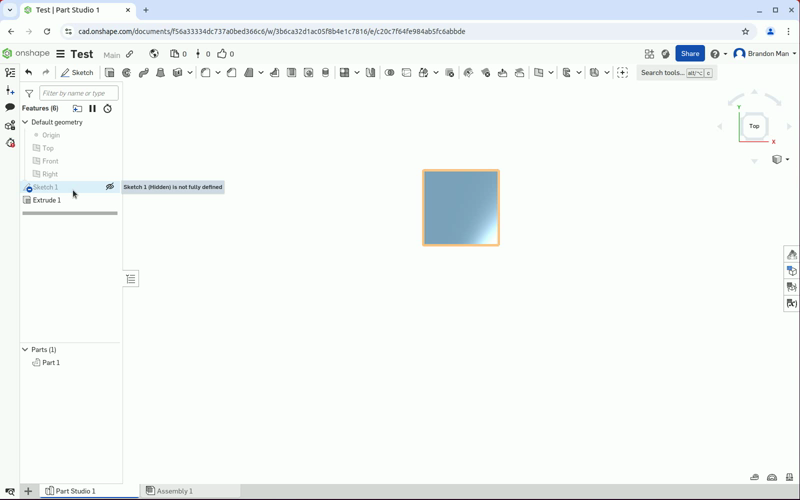
click(73, 189)
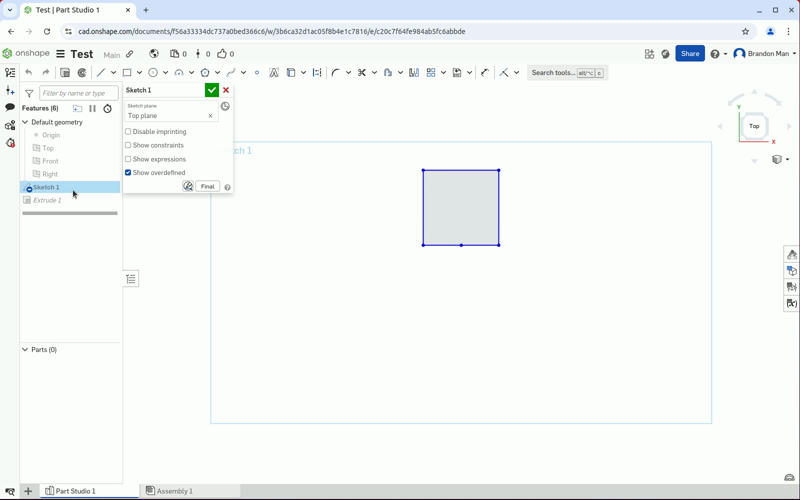
mouse_move(229, 92)
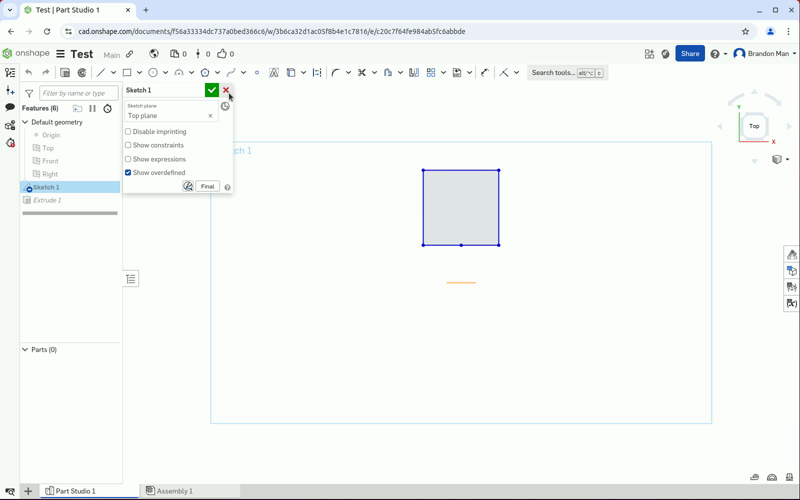
click(229, 92)
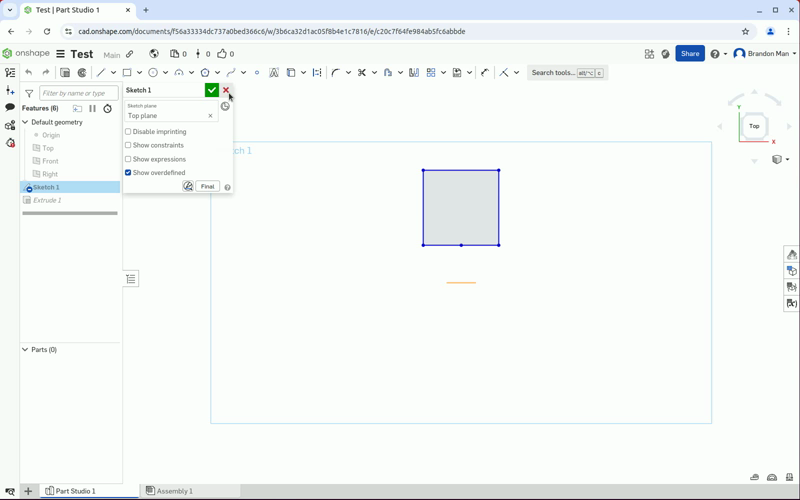
key(shift+s)
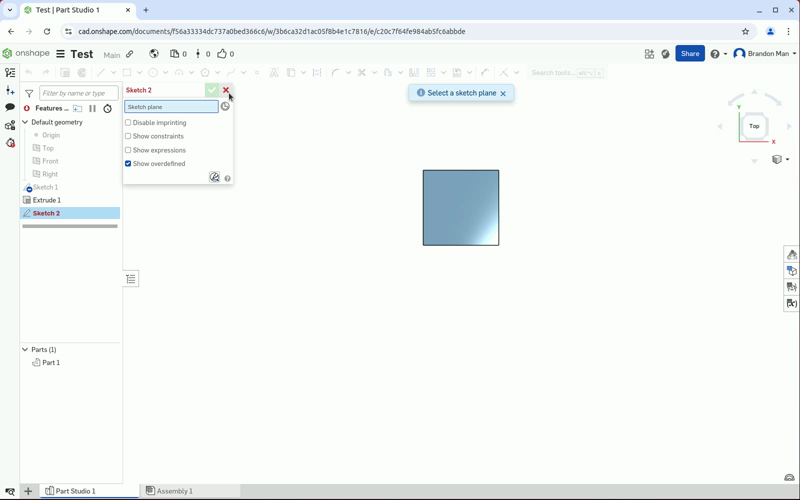
mouse_move(73, 150)
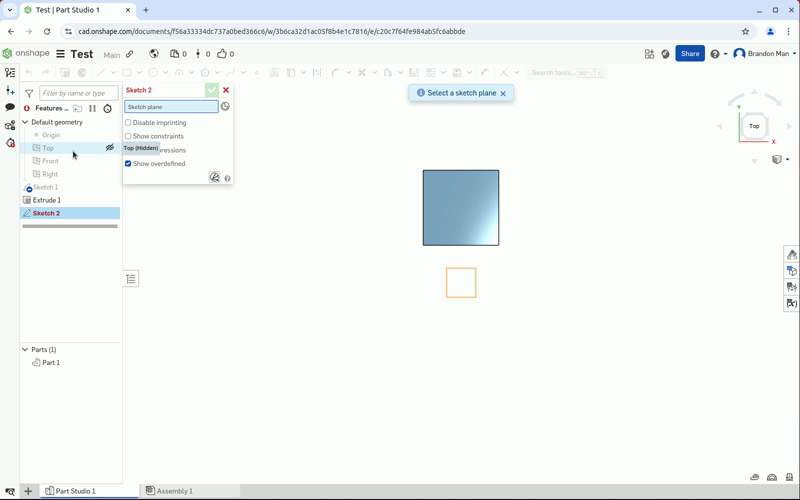
click(73, 150)
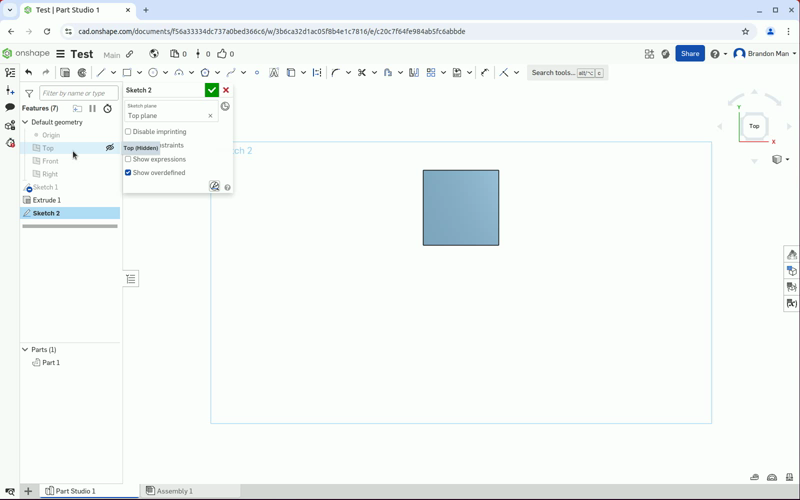
mouse_move(73, 352)
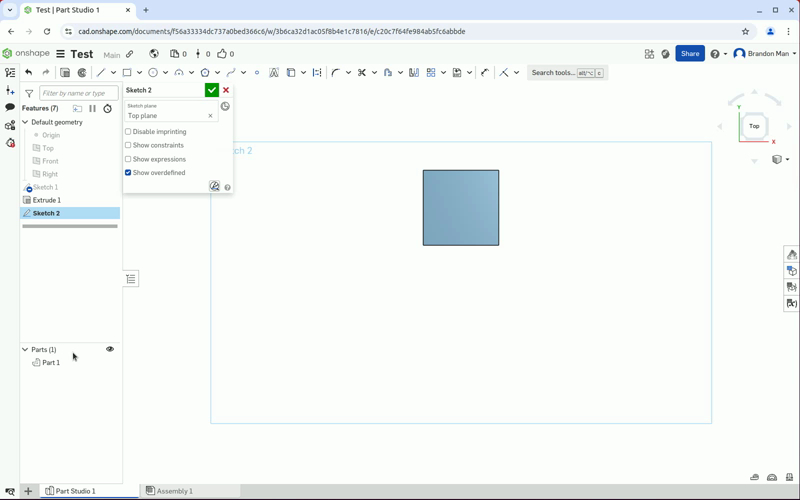
key(y)
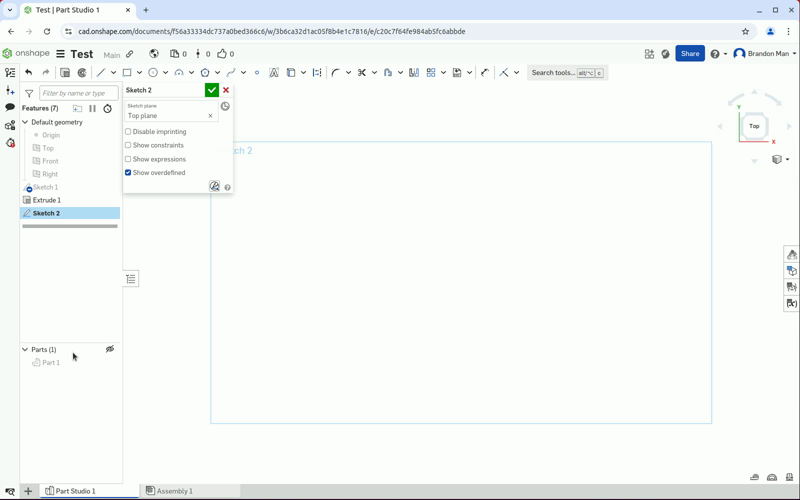
key(l)
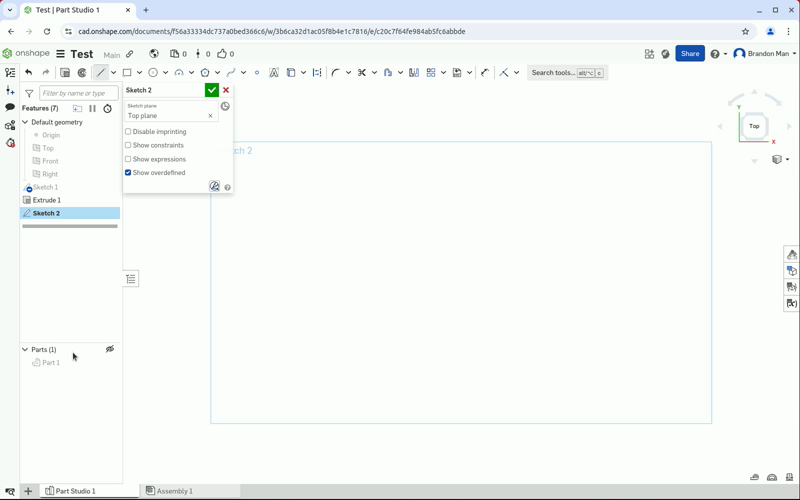
key_down(shift)
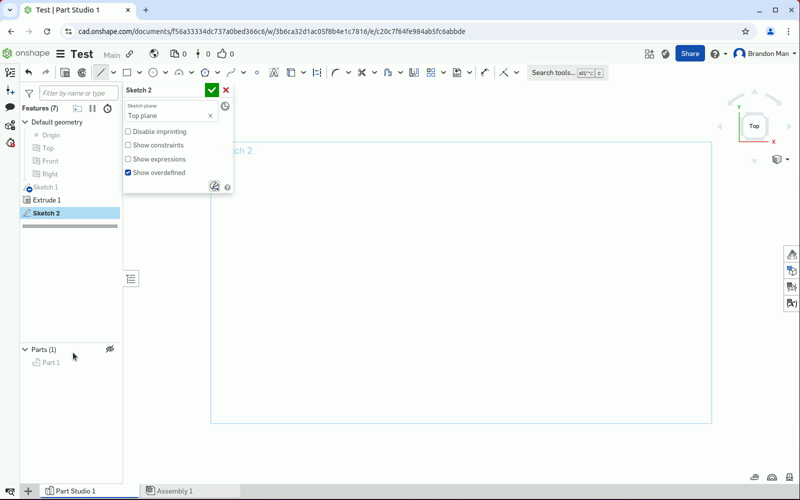
mouse_move(385, 320)
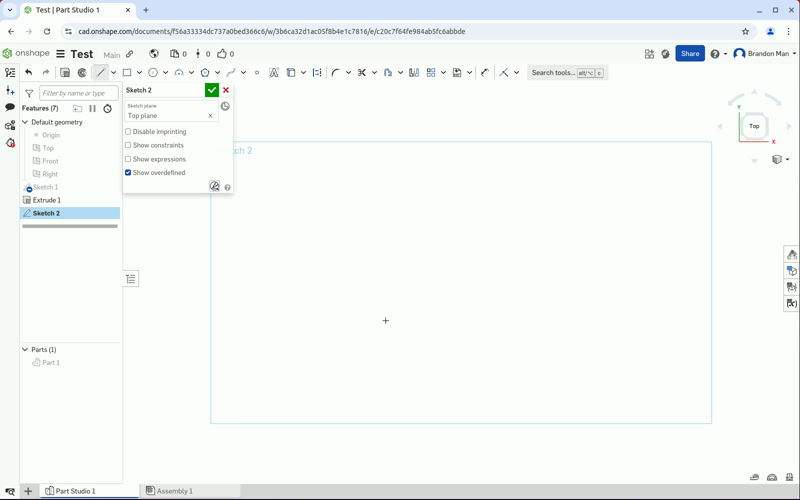
click(385, 320)
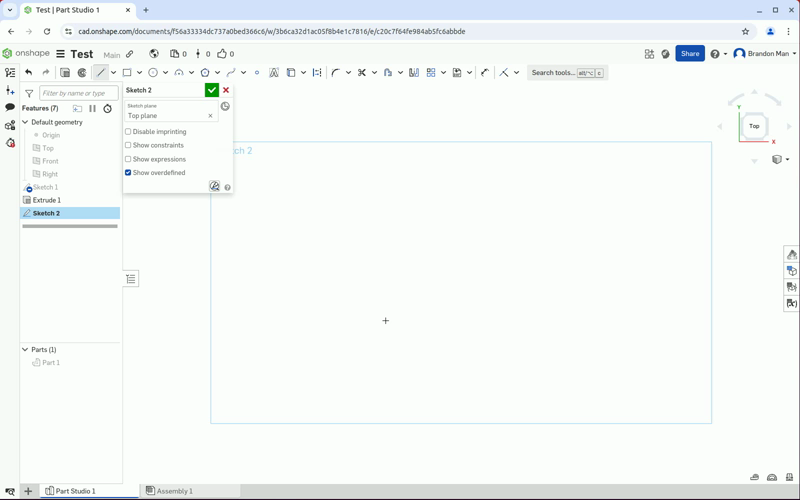
key_up(shift)
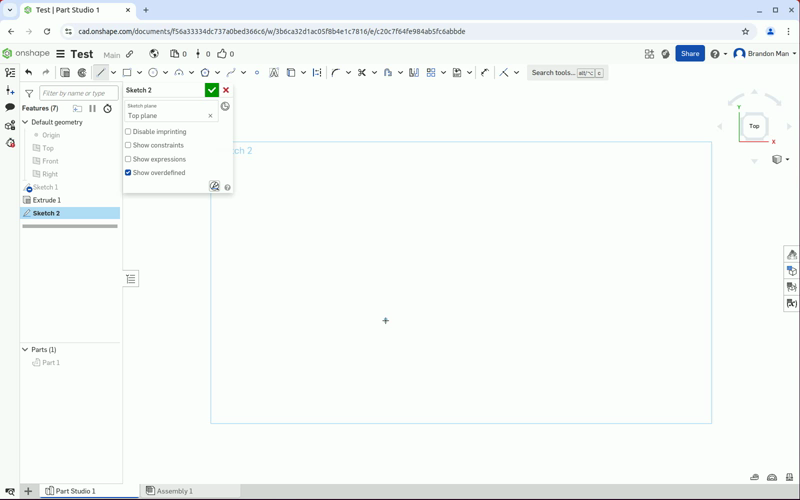
key_down(shift)
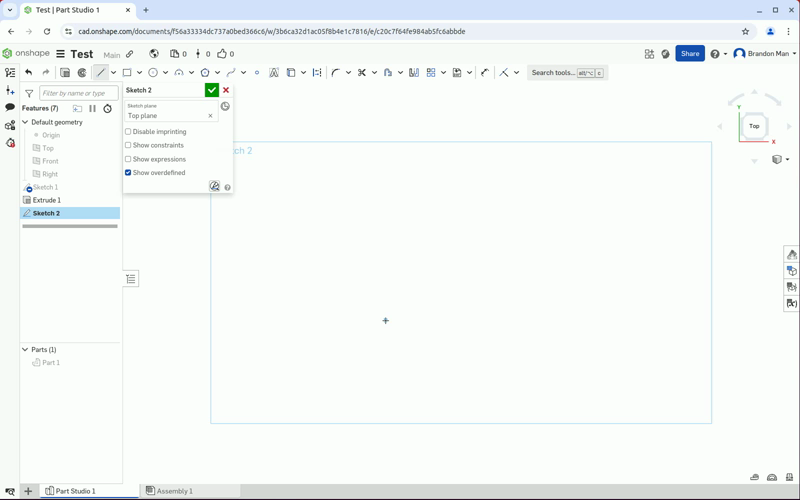
mouse_move(535, 320)
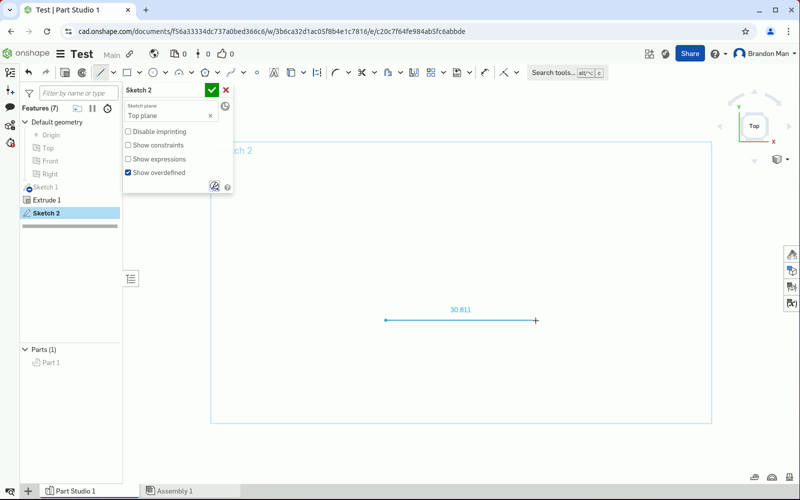
click(535, 320)
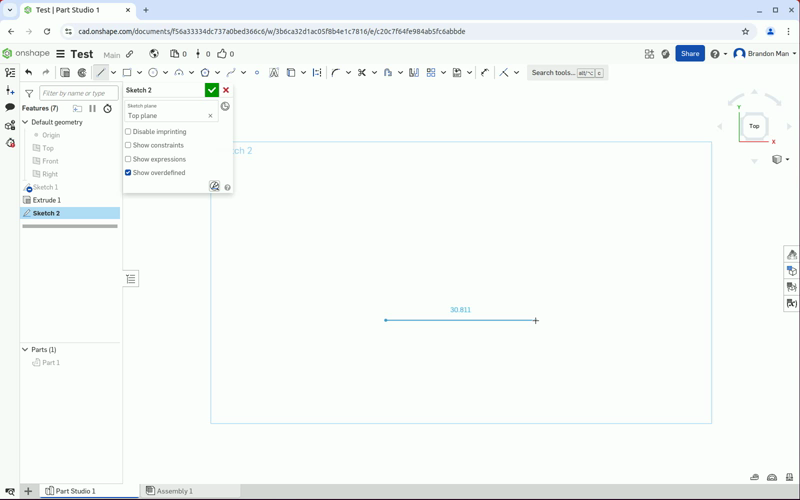
key_up(shift)
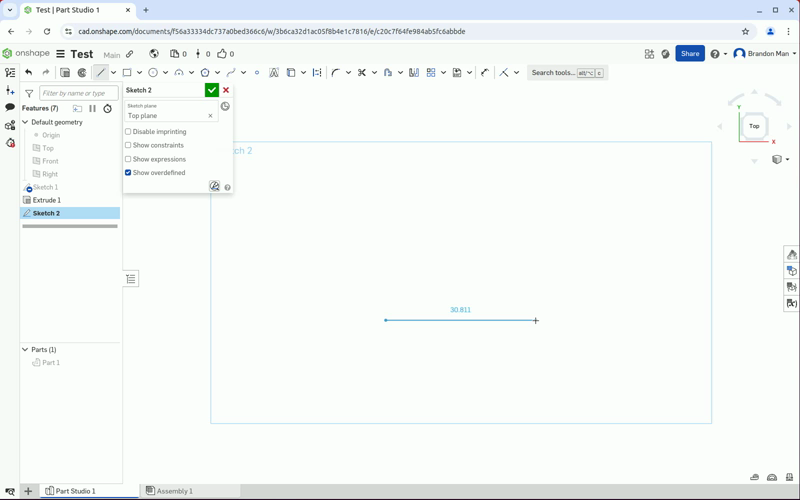
key_down(shift)
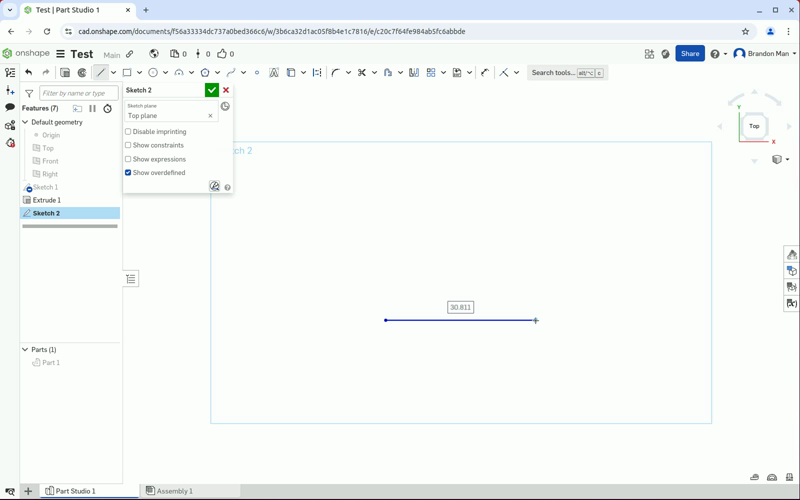
mouse_move(535, 244)
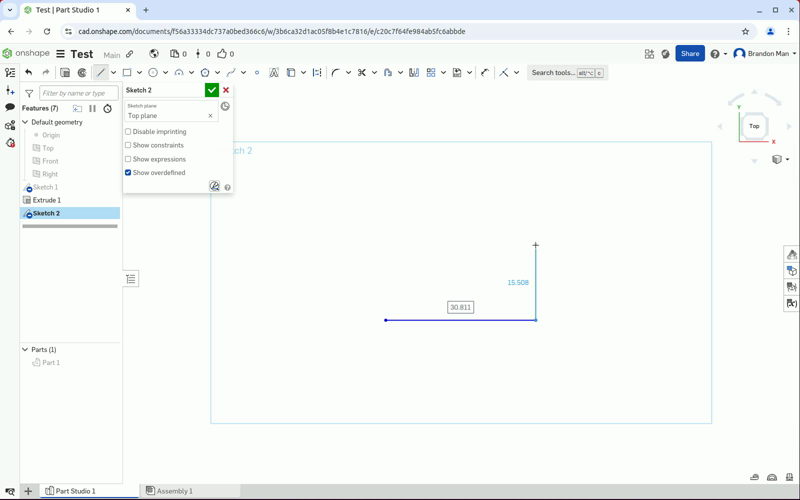
click(535, 244)
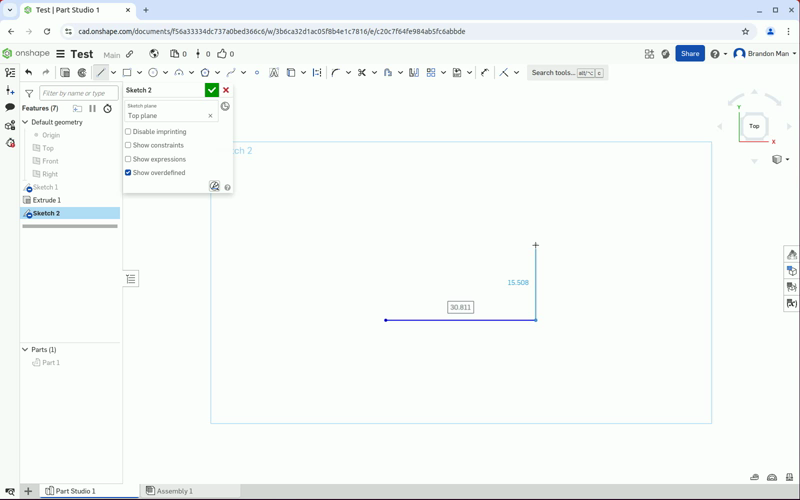
key_up(shift)
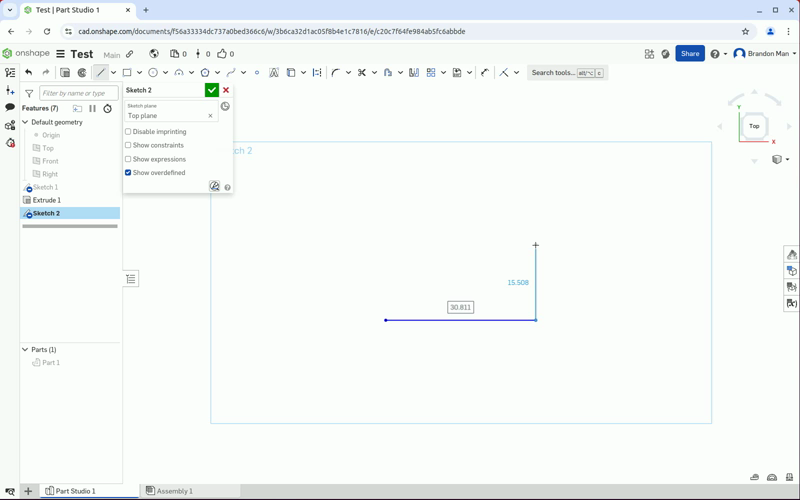
key_down(shift)
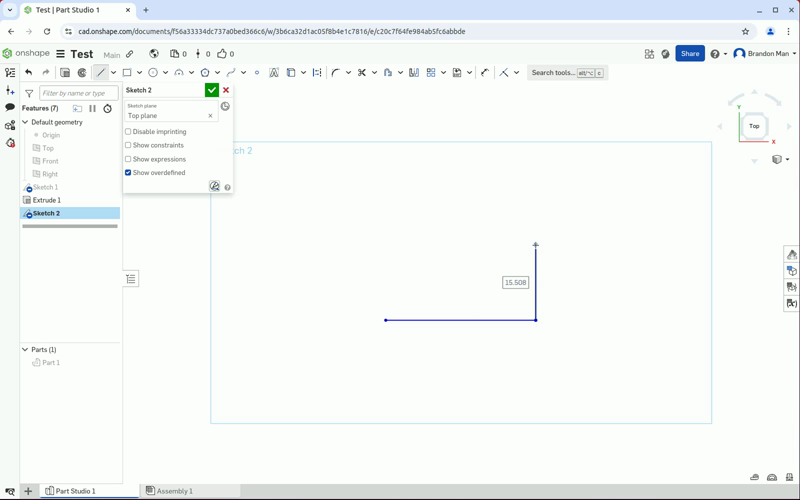
mouse_move(565, 244)
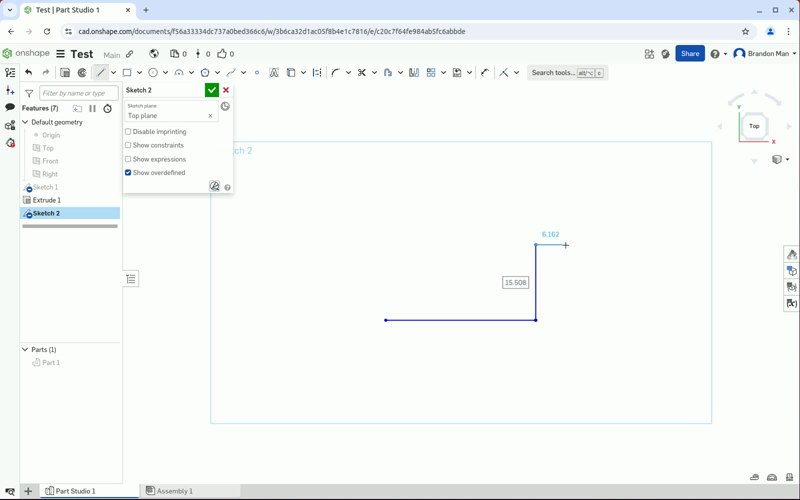
mouse_move(497, 244)
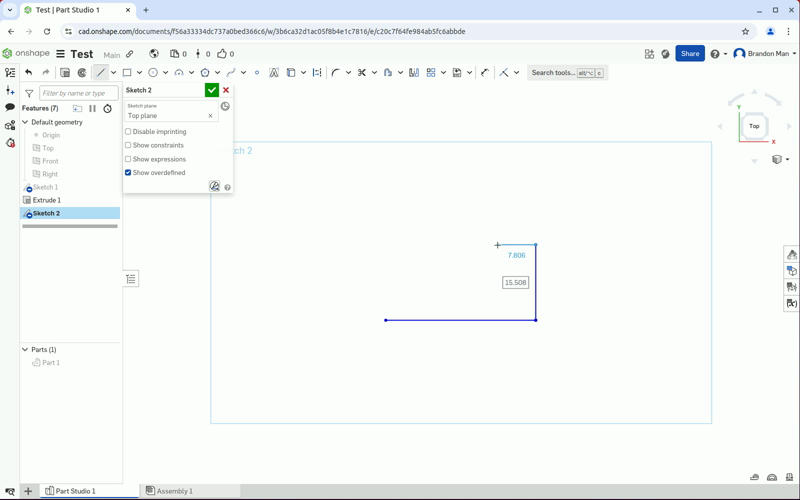
click(497, 244)
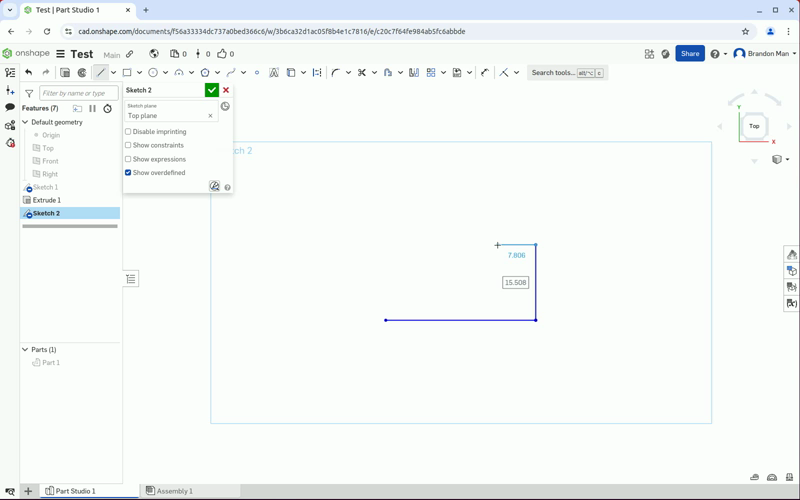
key_up(shift)
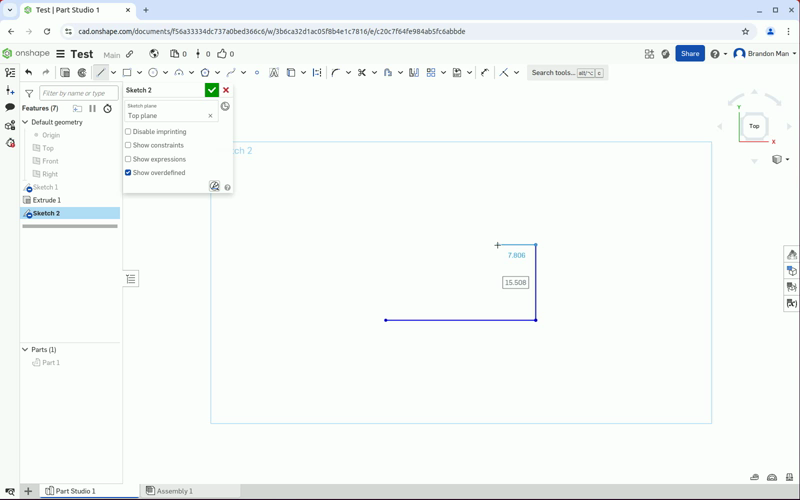
key_down(shift)
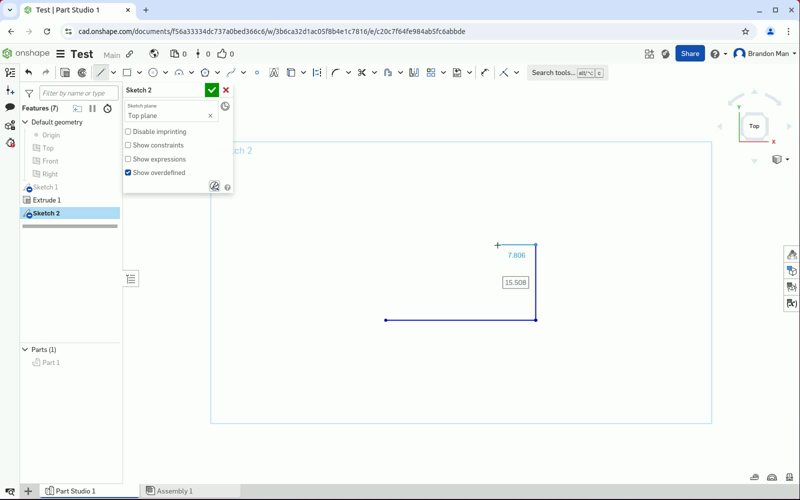
mouse_move(527, 244)
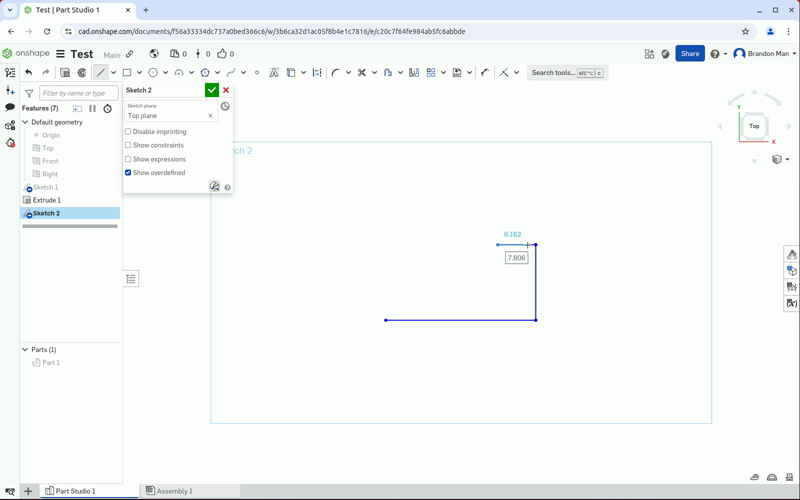
mouse_move(461, 244)
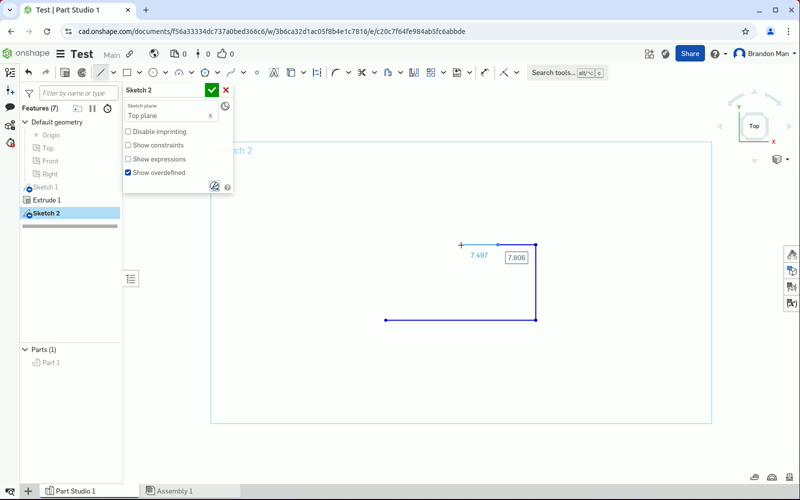
click(461, 244)
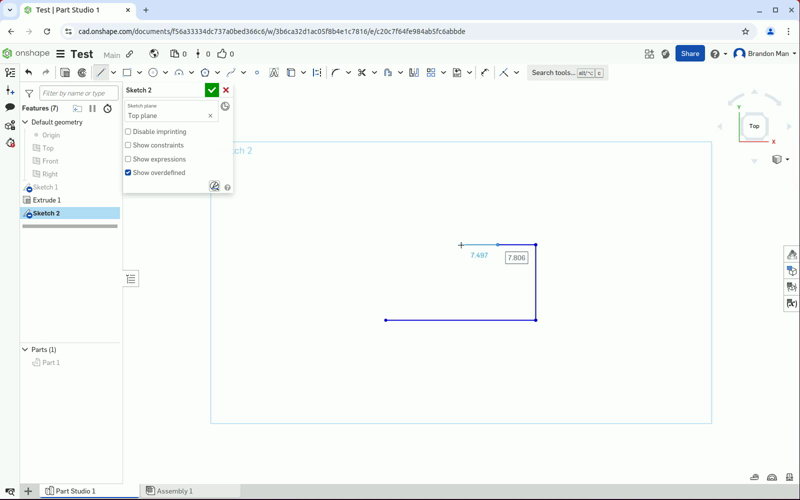
key_up(shift)
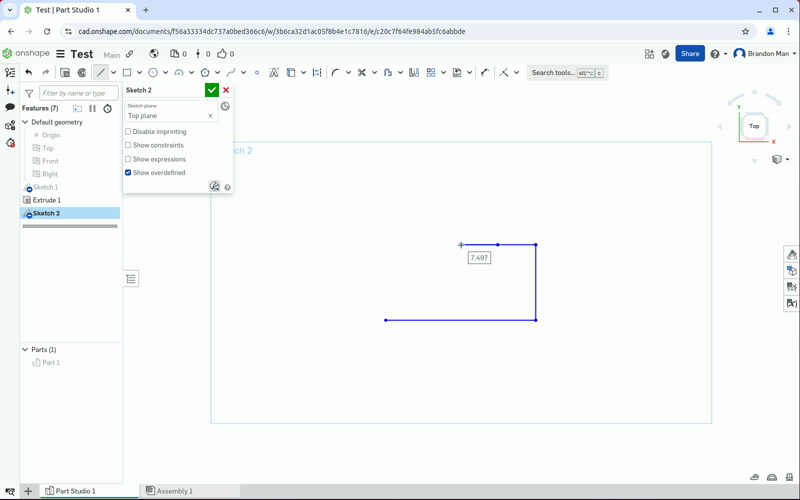
key_down(shift)
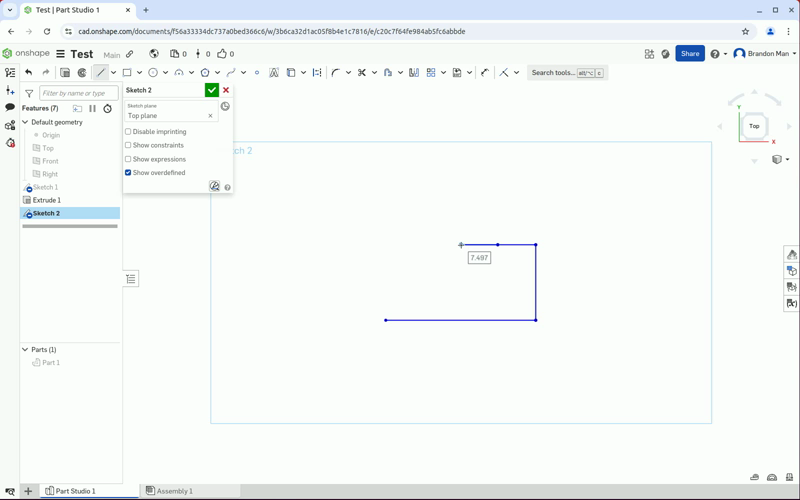
mouse_move(491, 244)
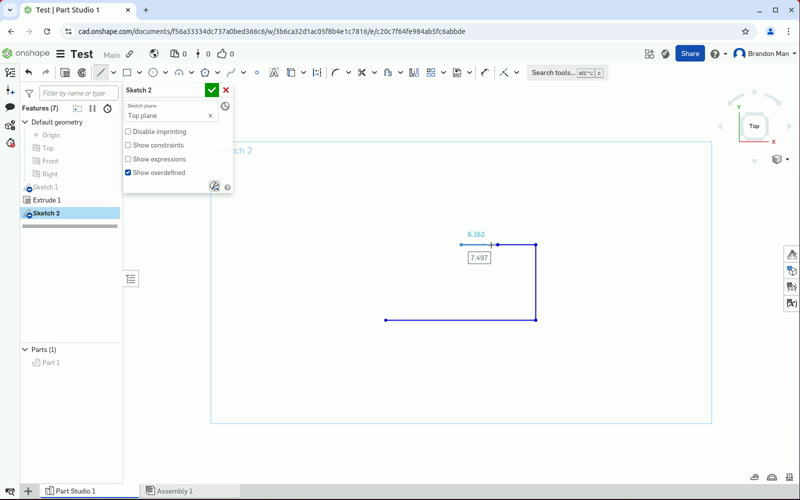
mouse_move(423, 244)
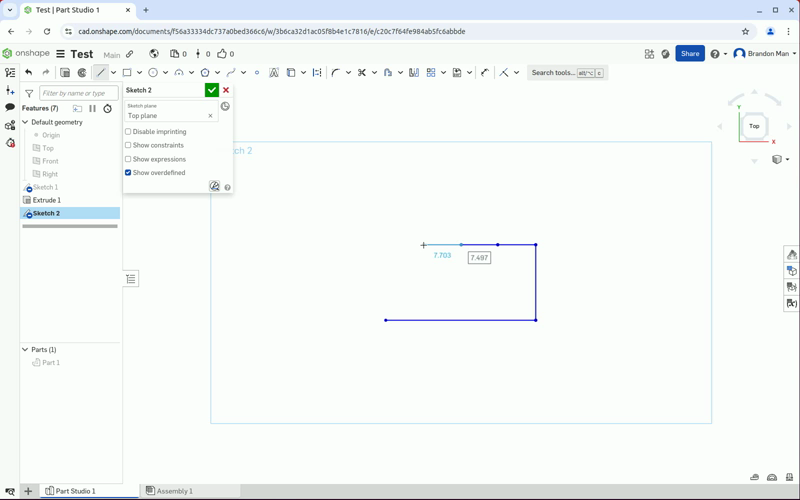
click(423, 244)
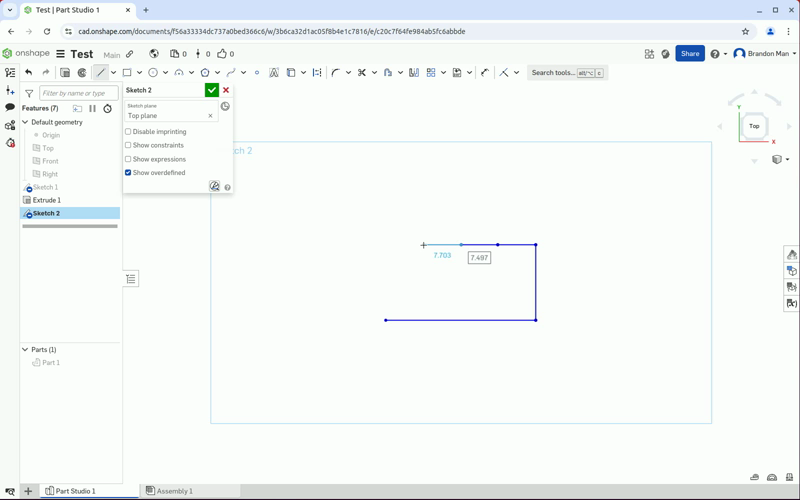
key_up(shift)
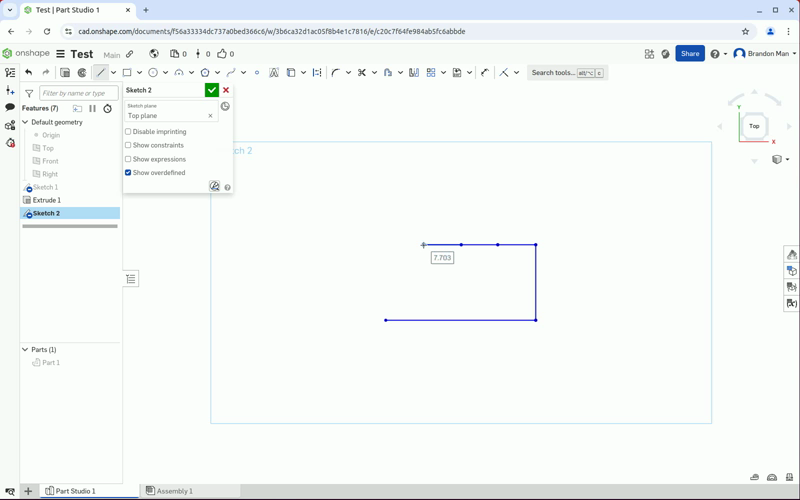
key_down(shift)
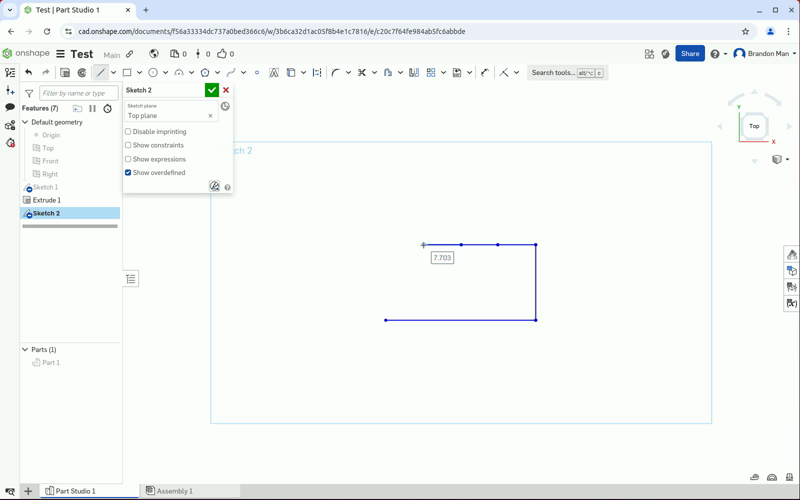
mouse_move(453, 244)
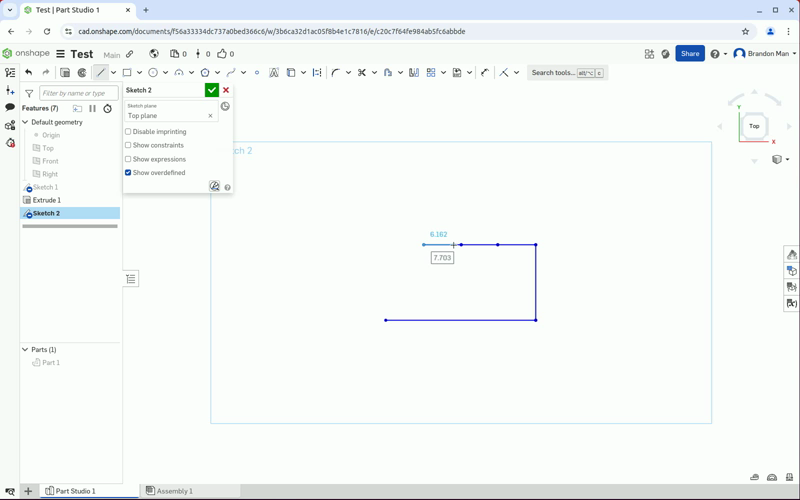
mouse_move(385, 244)
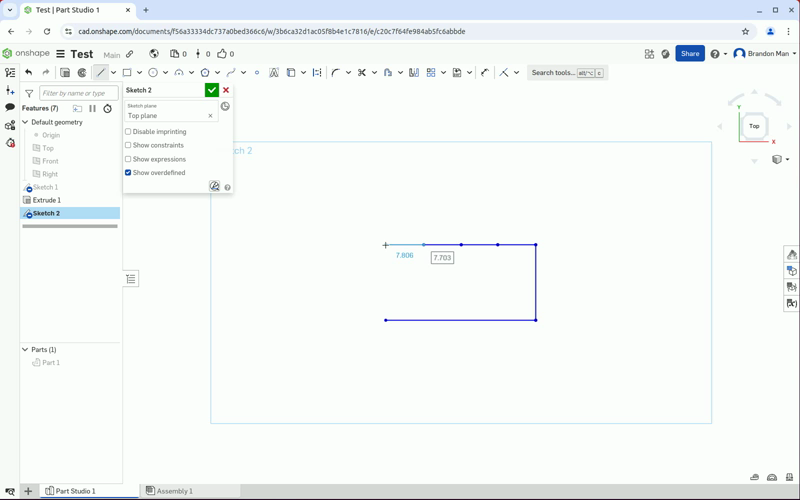
click(385, 244)
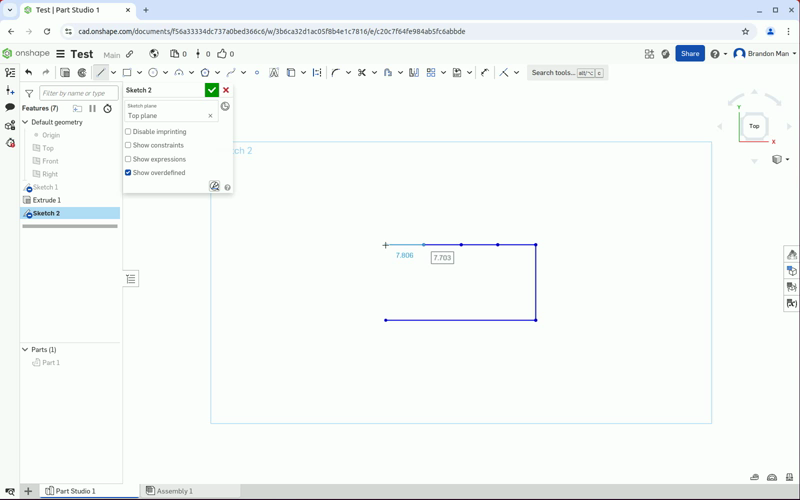
key_up(shift)
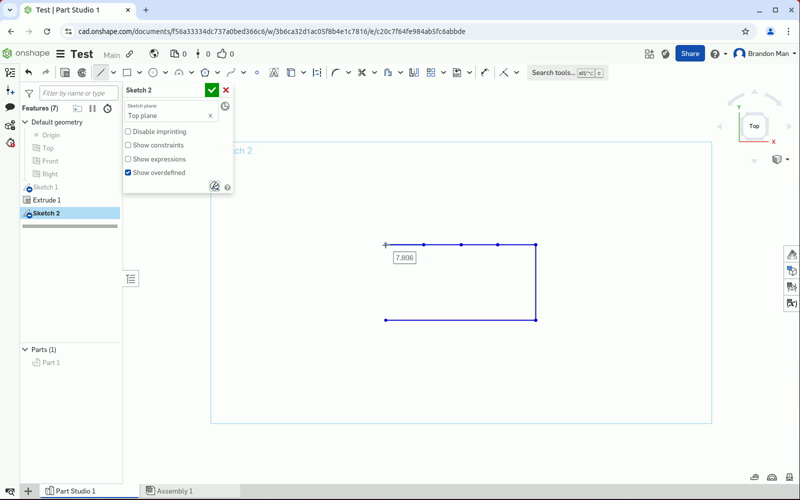
key_down(shift)
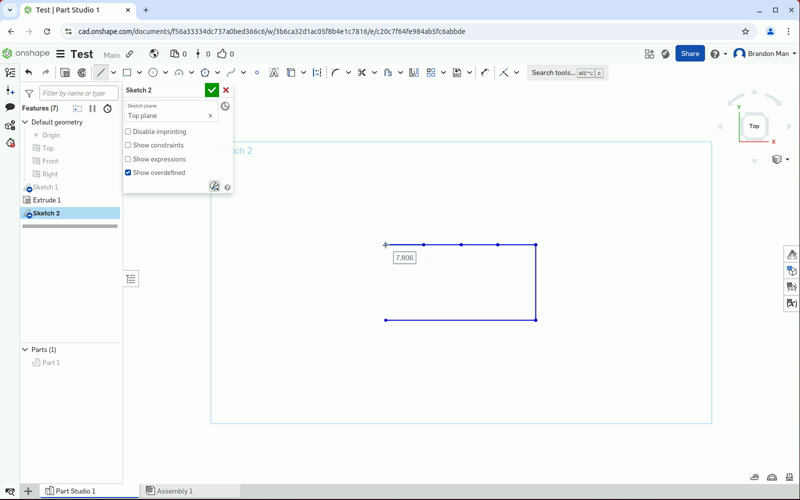
mouse_move(385, 320)
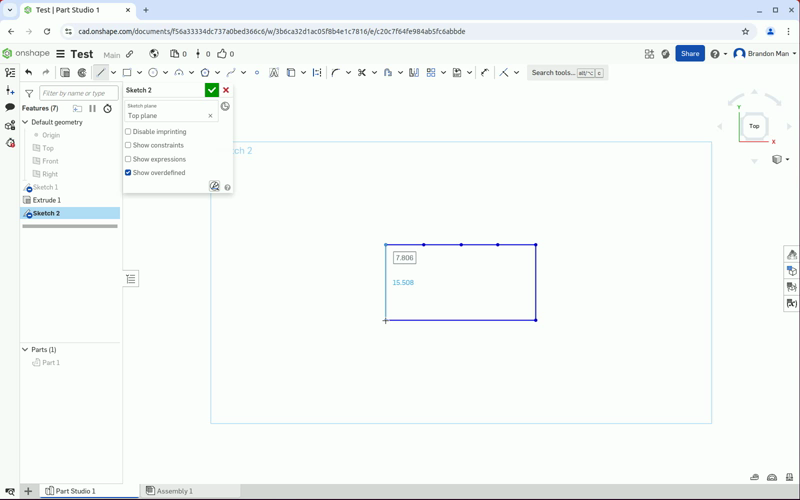
key_up(shift)
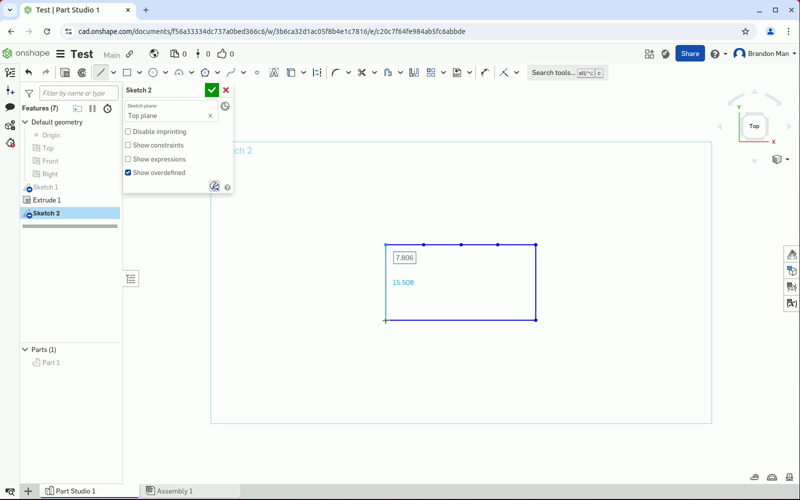
click(385, 320)
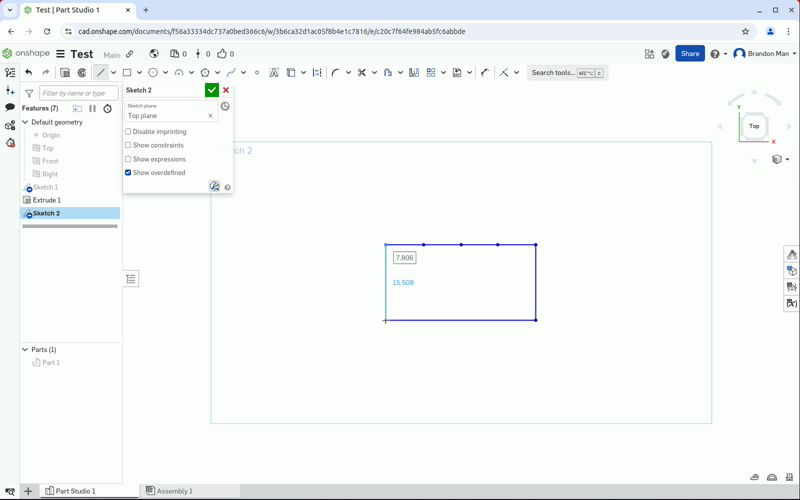
key(esc)
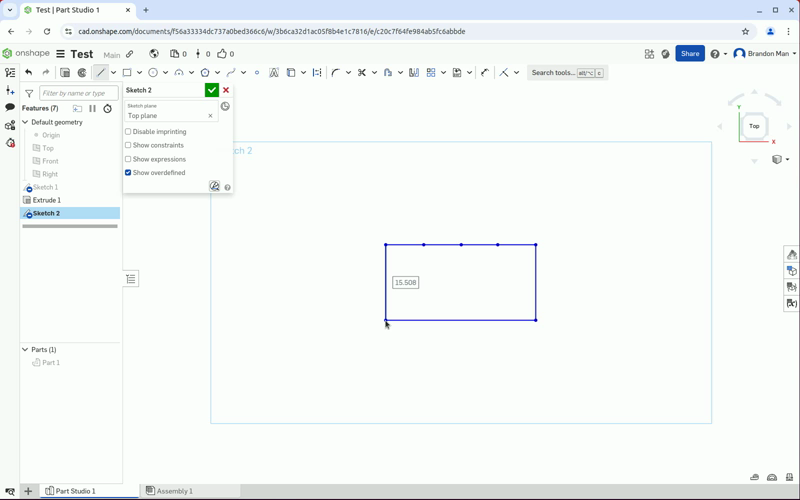
mouse_move(505, 297)
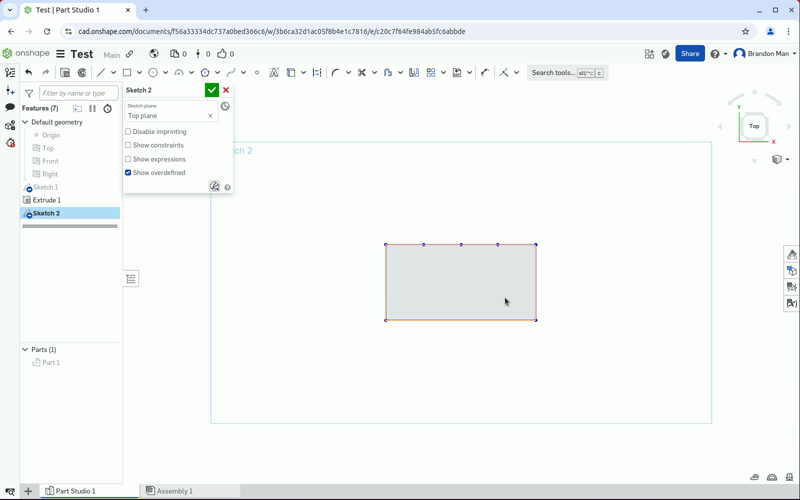
click(505, 297)
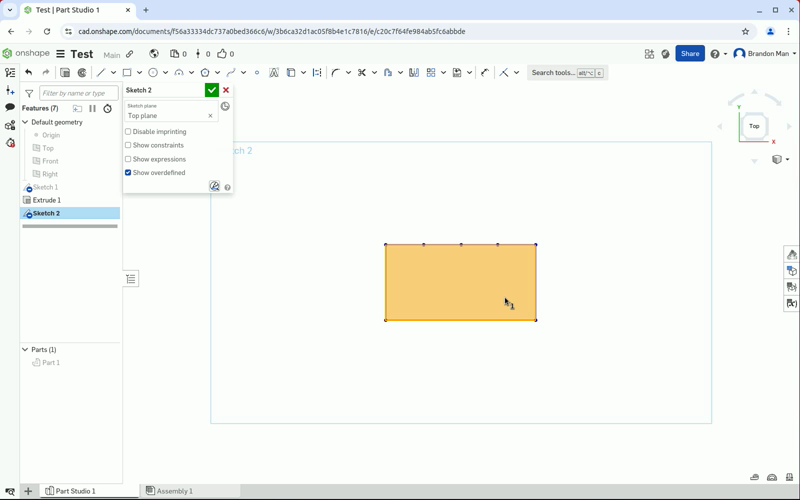
mouse_move(73, 352)
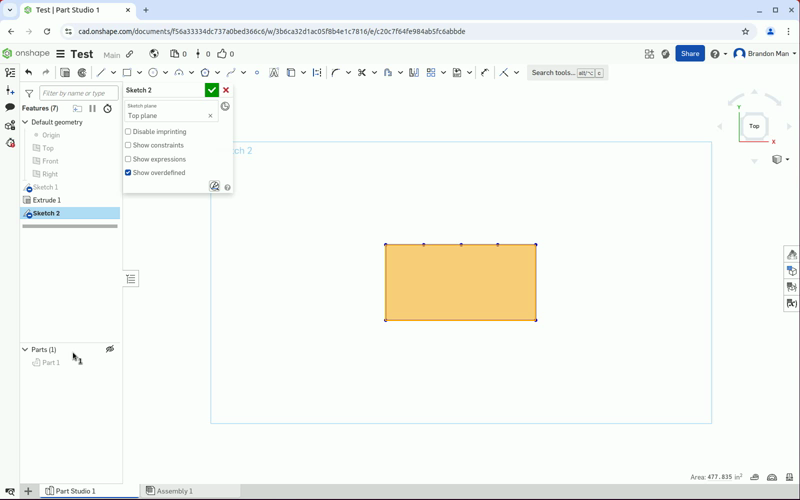
key(shift+y)
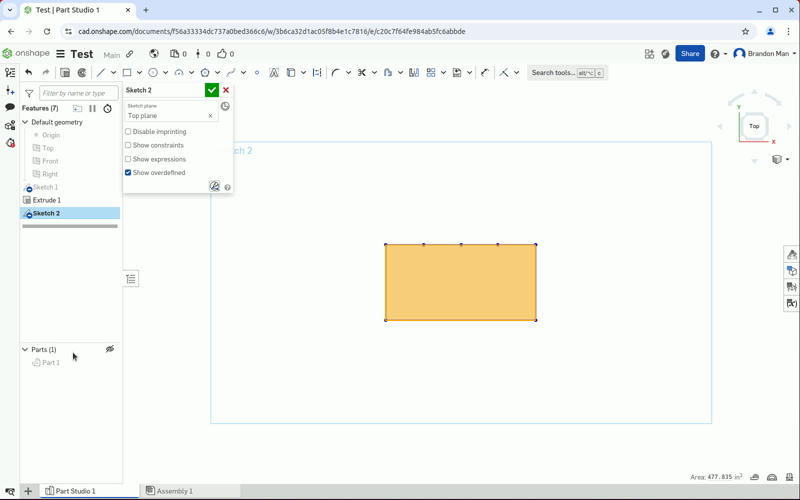
key(shift+e)
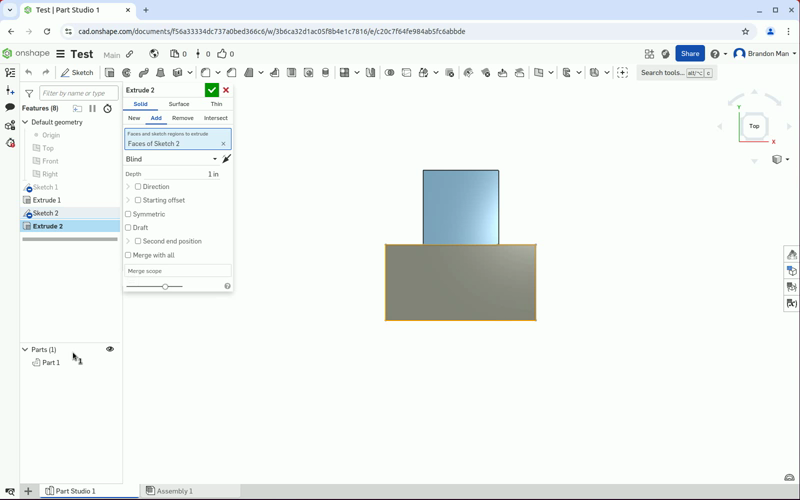
mouse_move(143, 106)
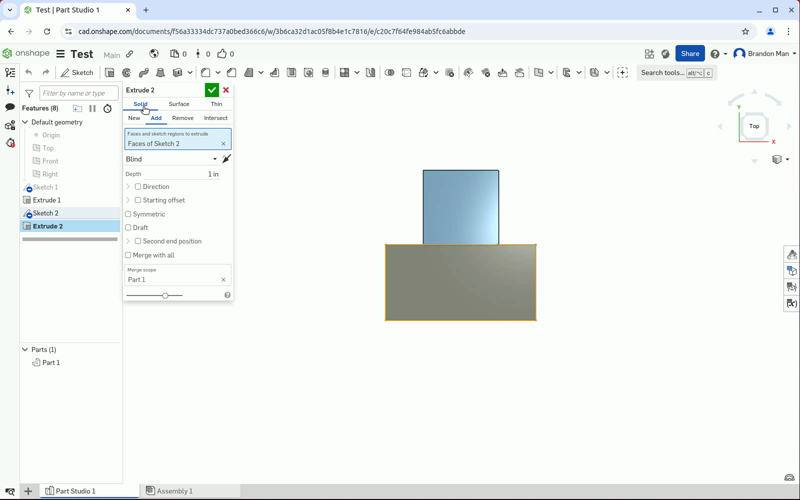
click(143, 106)
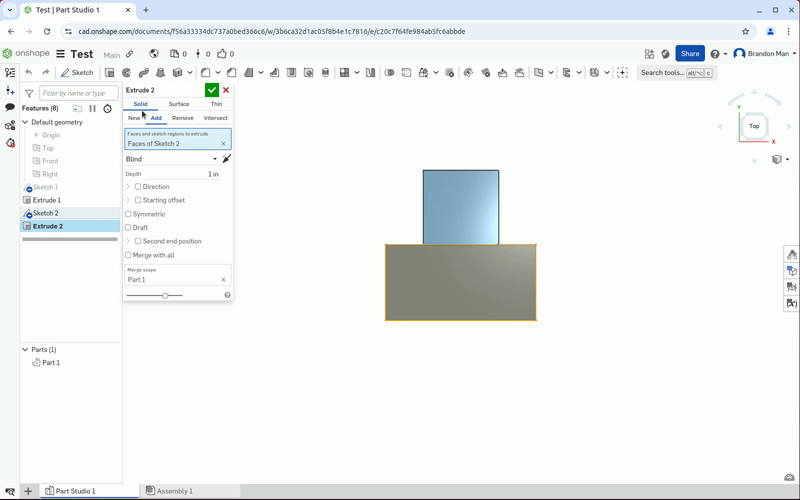
mouse_move(137, 120)
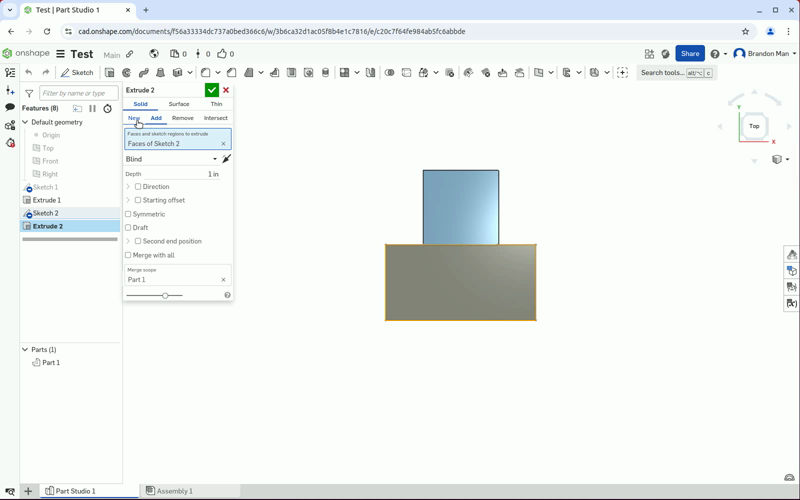
click(137, 120)
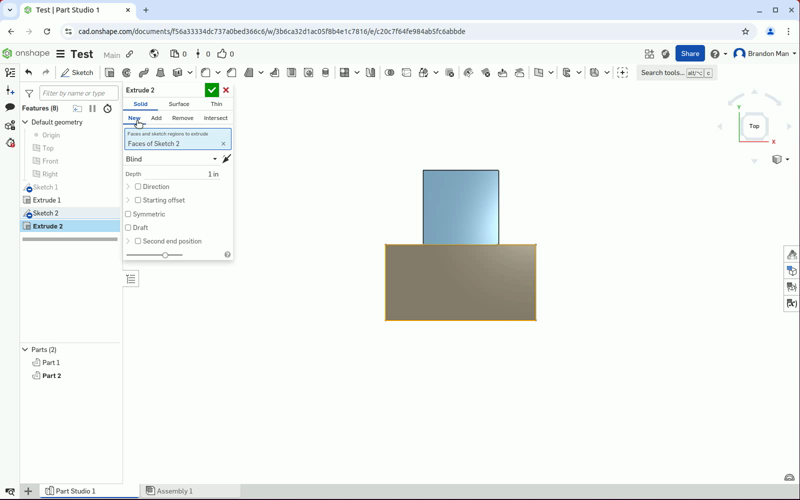
key(tab, 4)
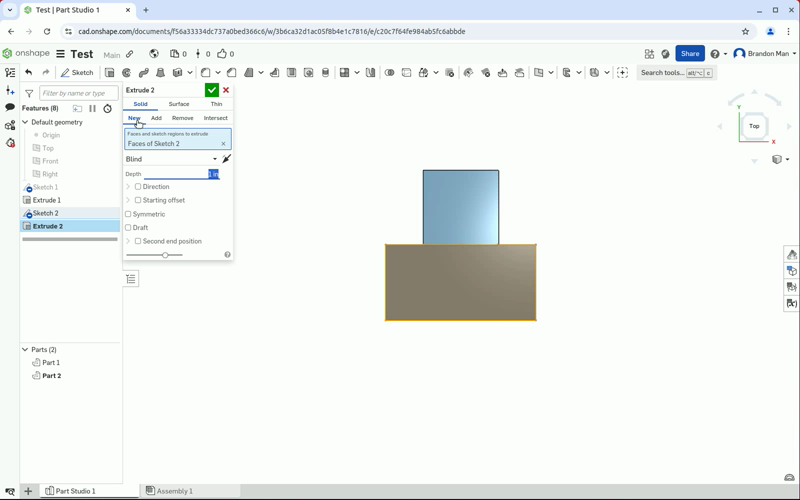
text(-23.108)
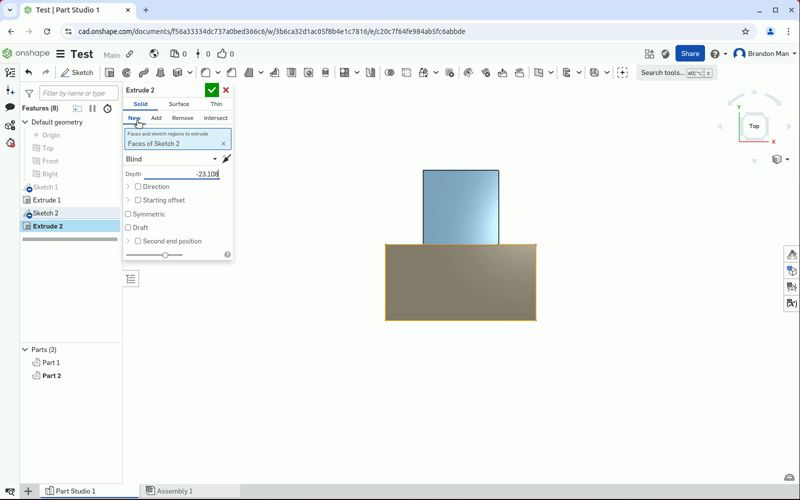
key(tab, 3)
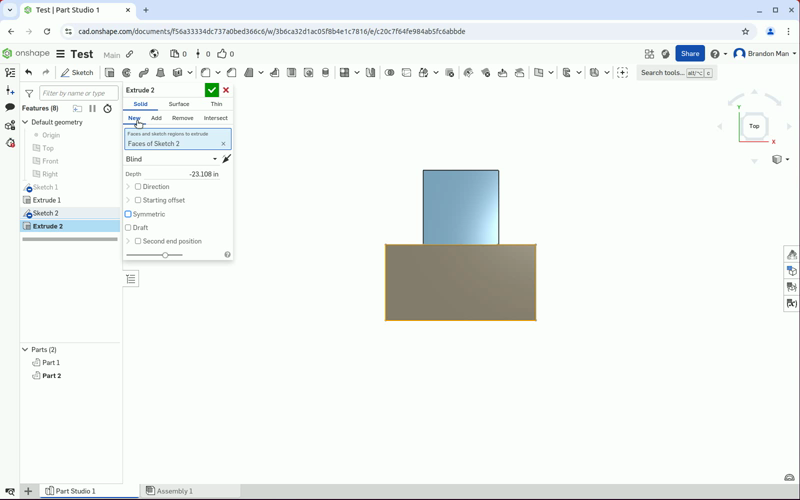
key(space)
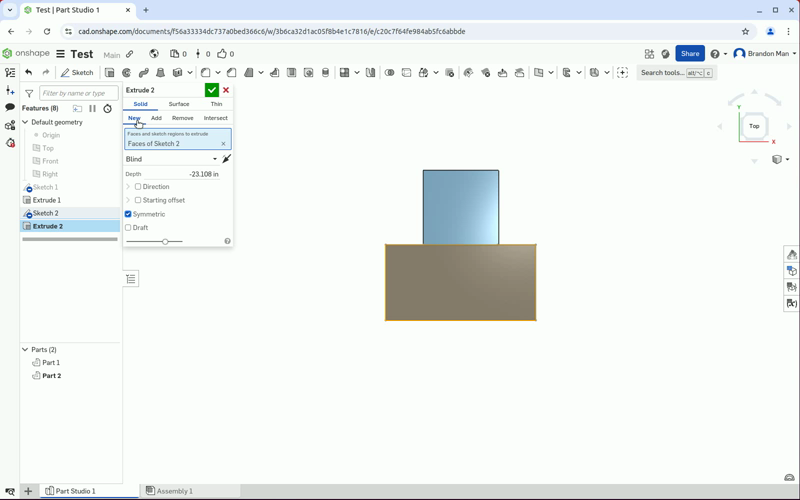
key(enter)
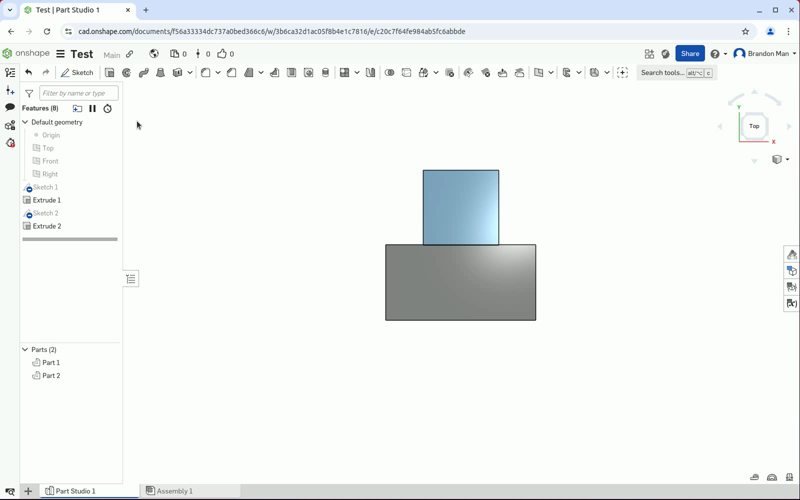
key(shift+h)
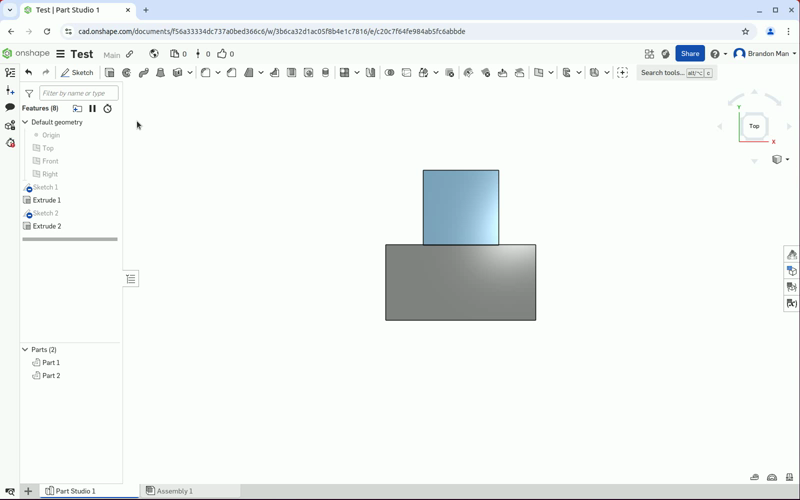
key(shift+h)
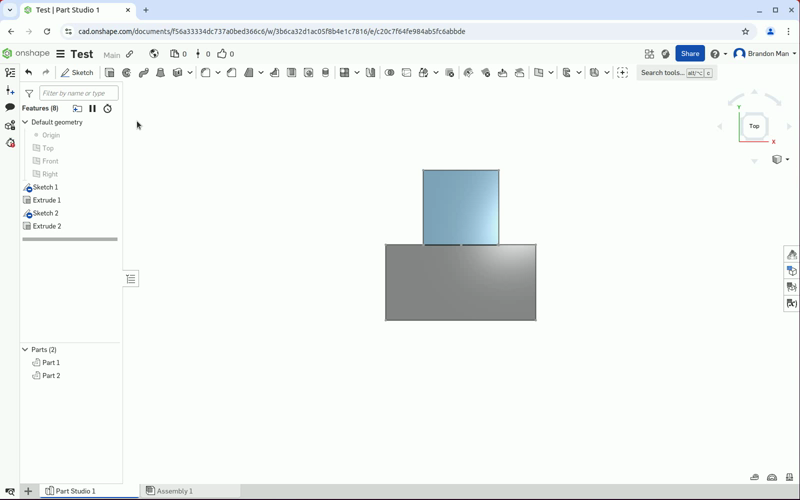
key(shift+7)
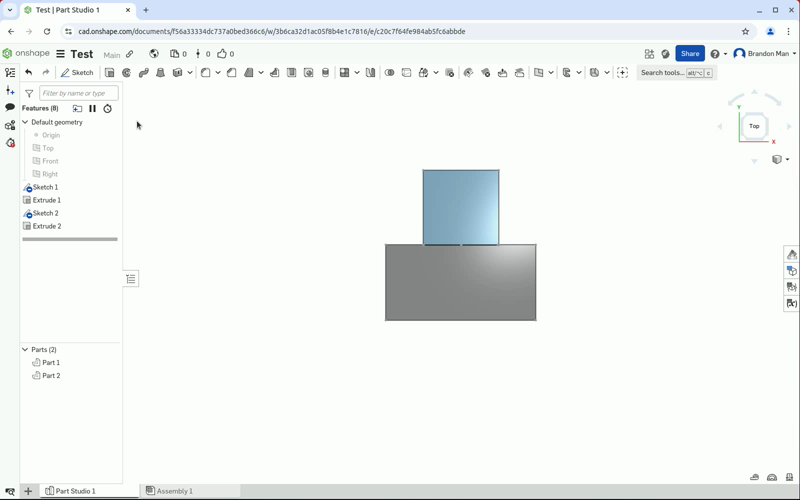
key(up, 3)
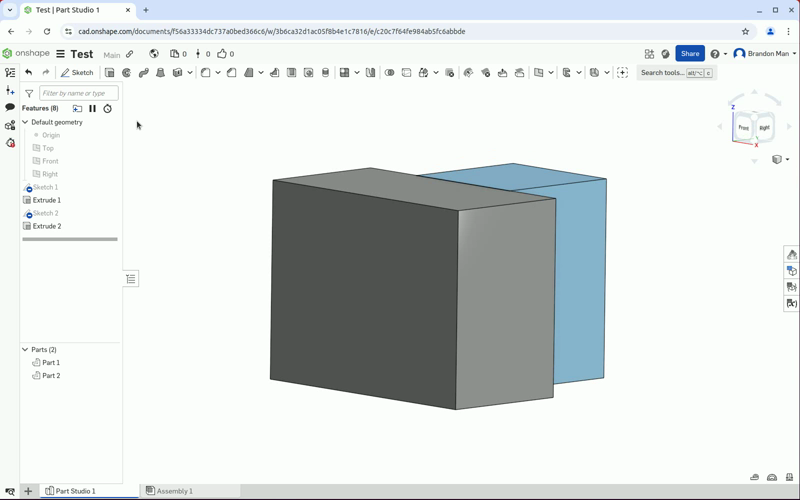
key(left, 3)
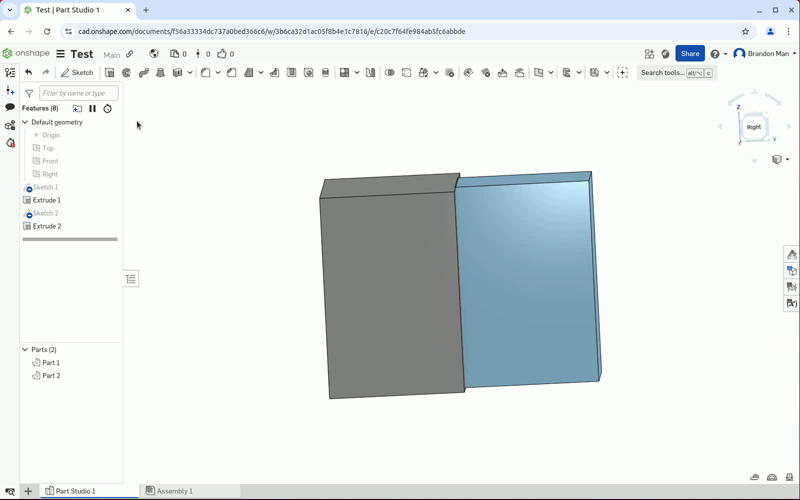
key(right, 3)
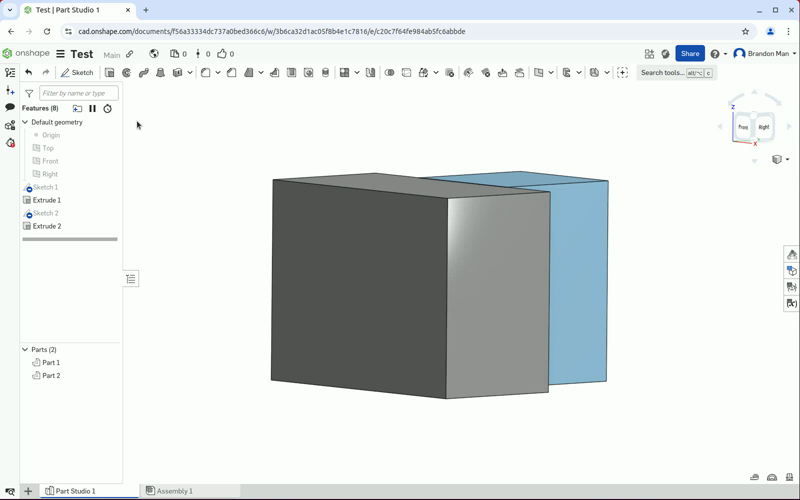
key(down, 3)
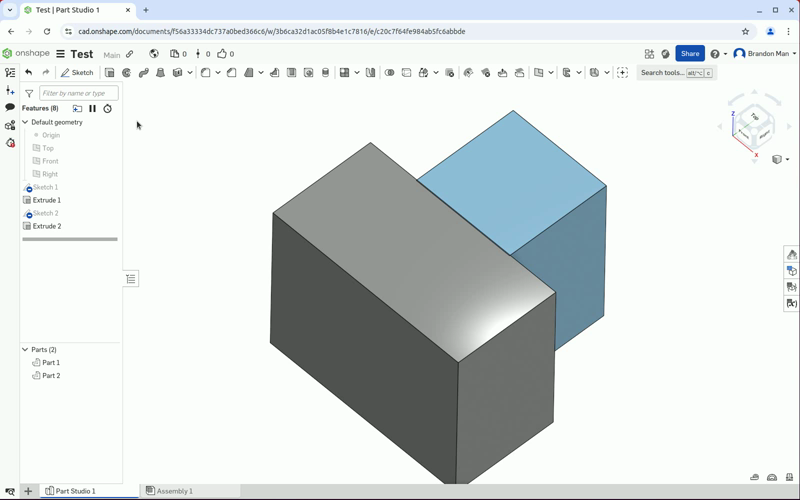
mouse_move(73, 189)
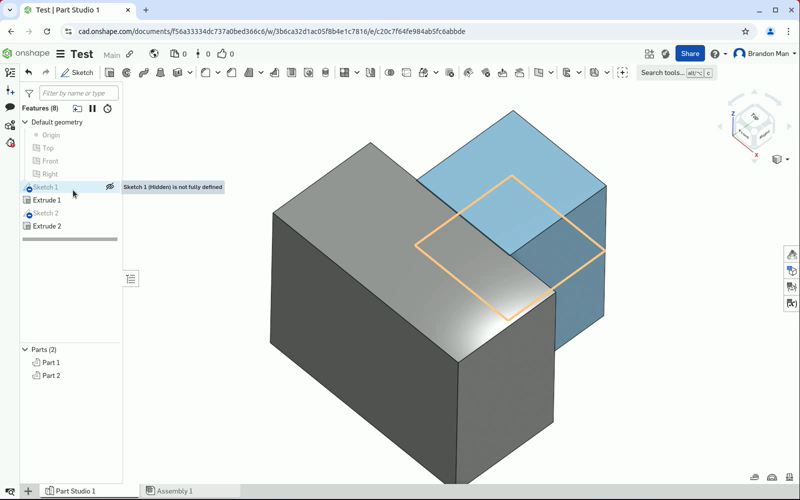
click(73, 189)